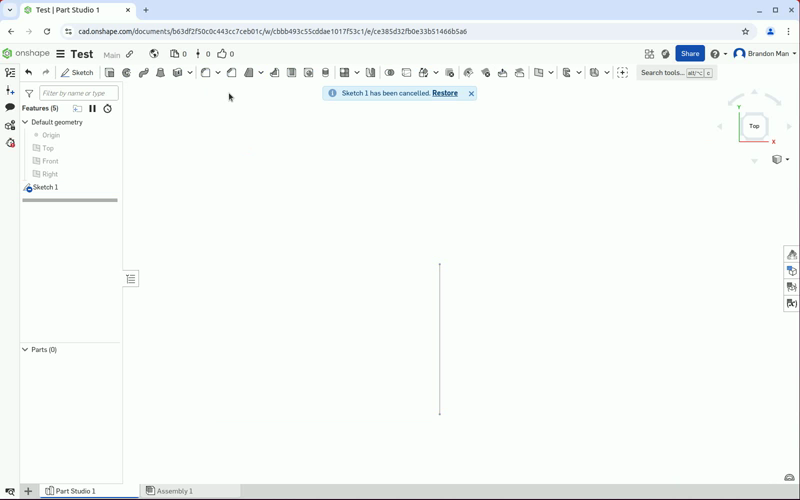
key(shift+h)
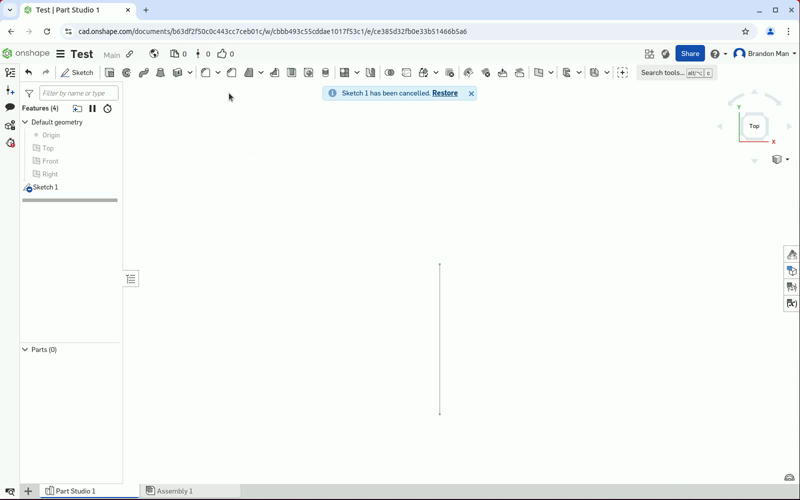
key(shift+s)
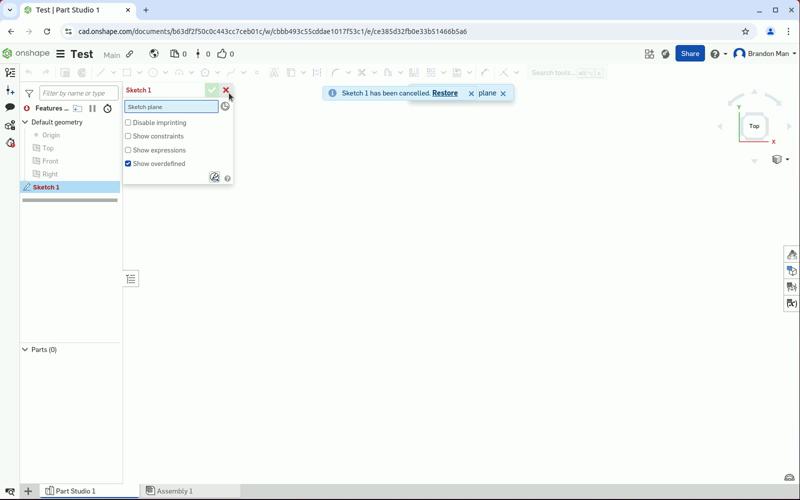
mouse_move(73, 150)
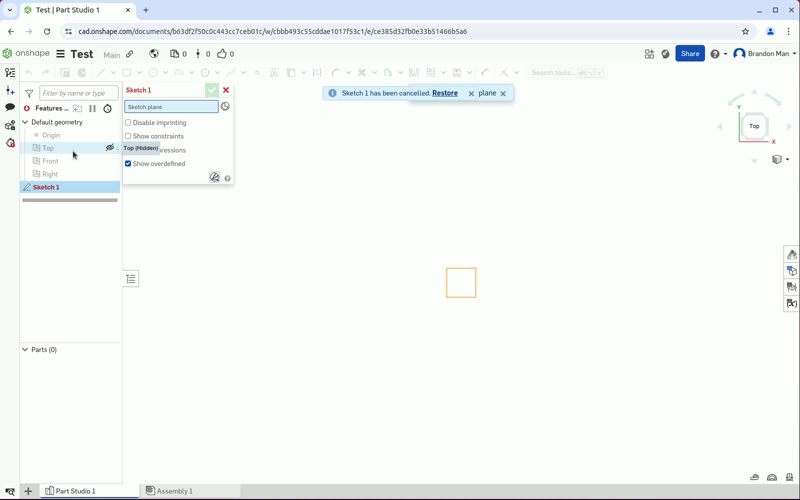
click(73, 150)
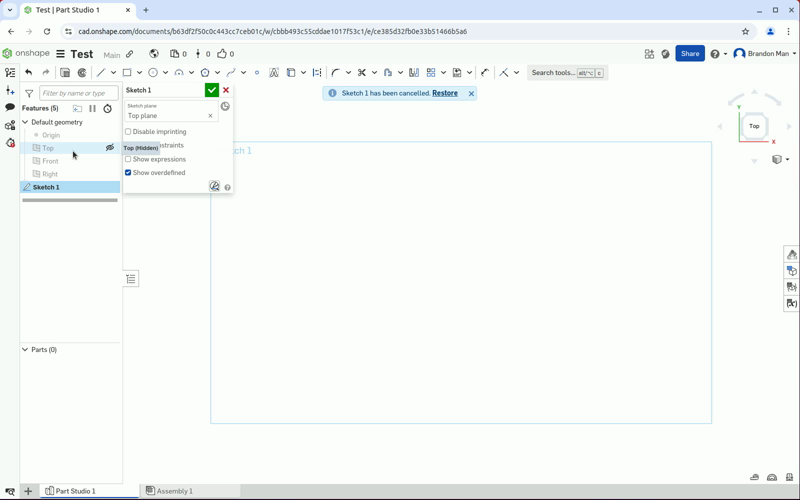
mouse_move(73, 352)
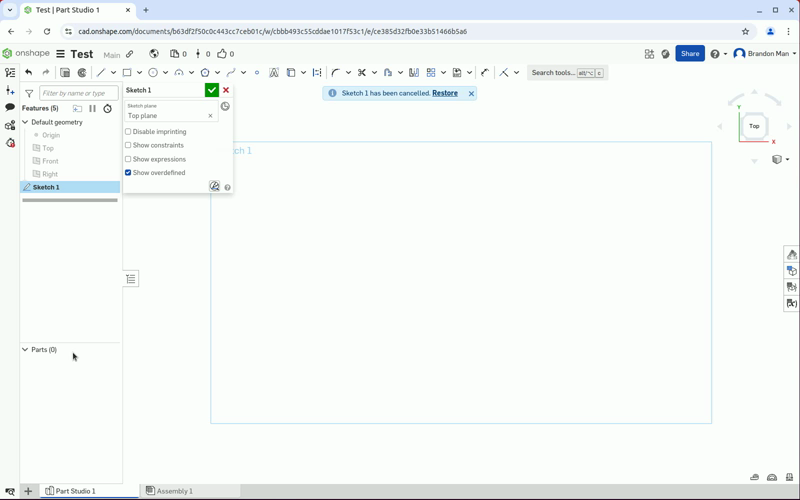
key(y)
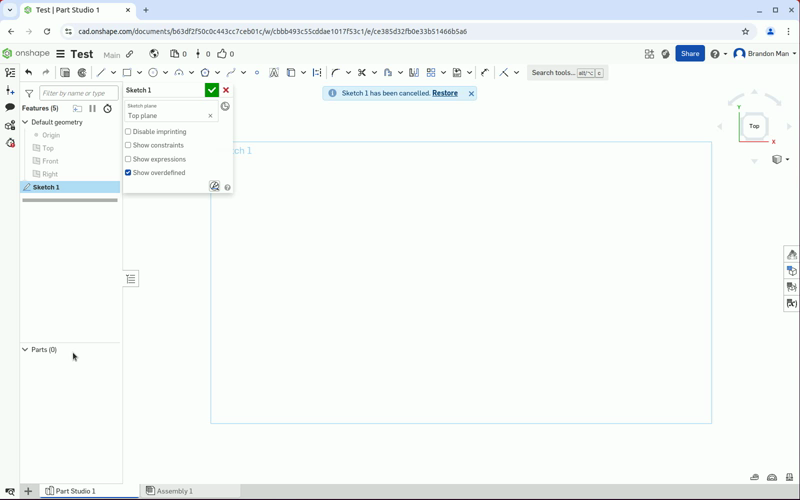
key(c)
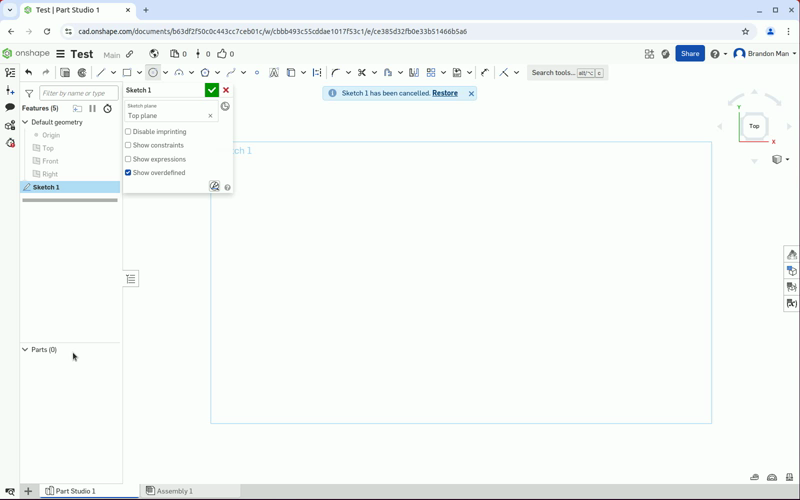
key_down(shift)
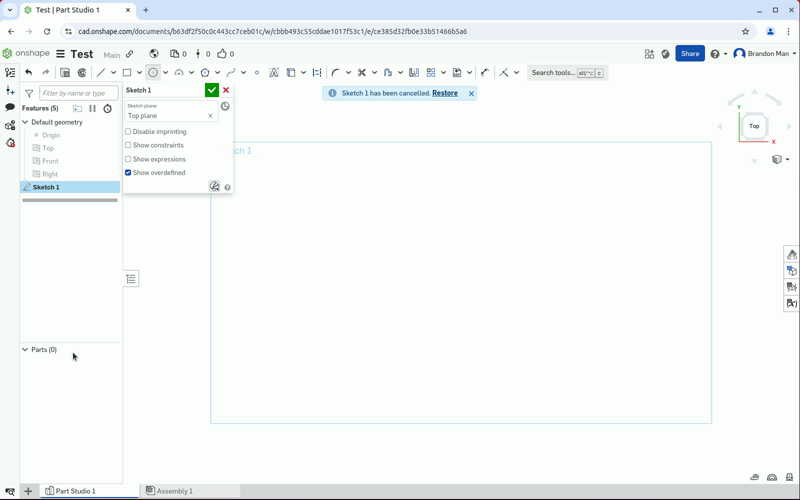
mouse_move(415, 204)
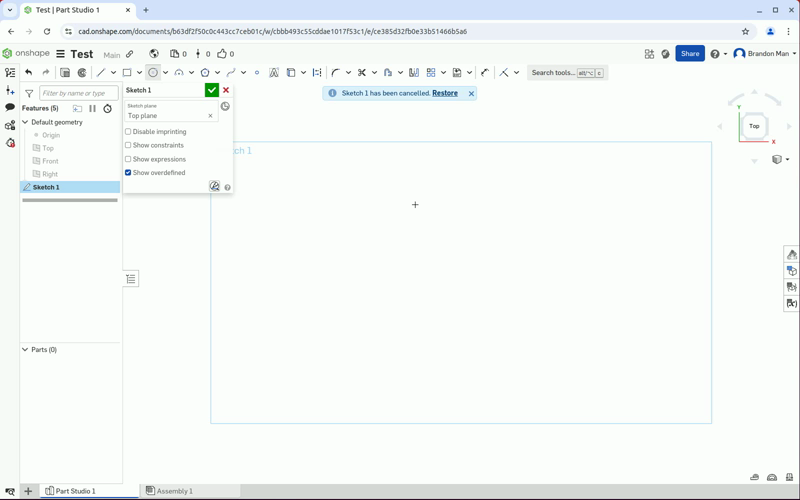
click(415, 204)
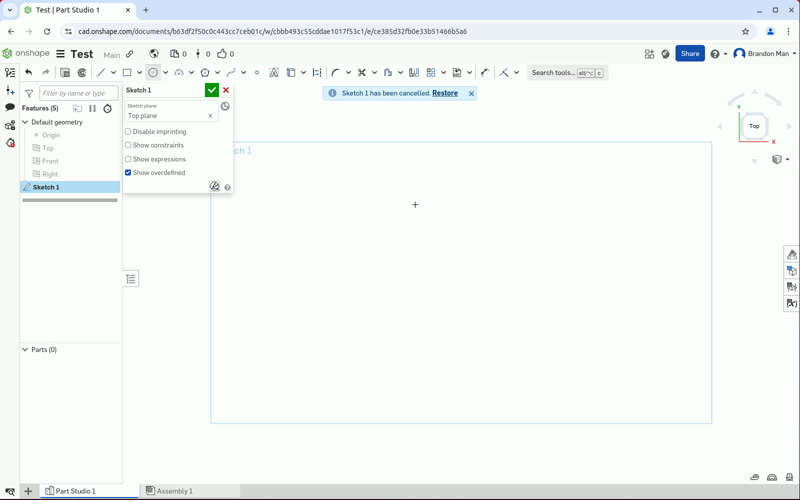
key_up(shift)
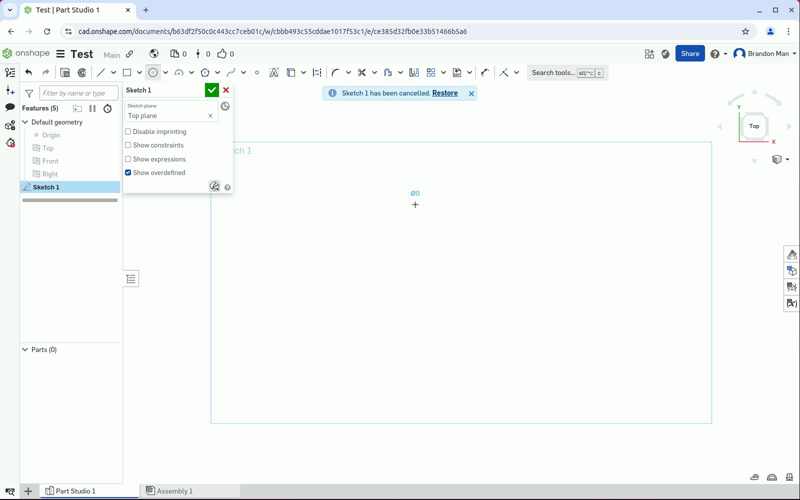
mouse_move(450, 204)
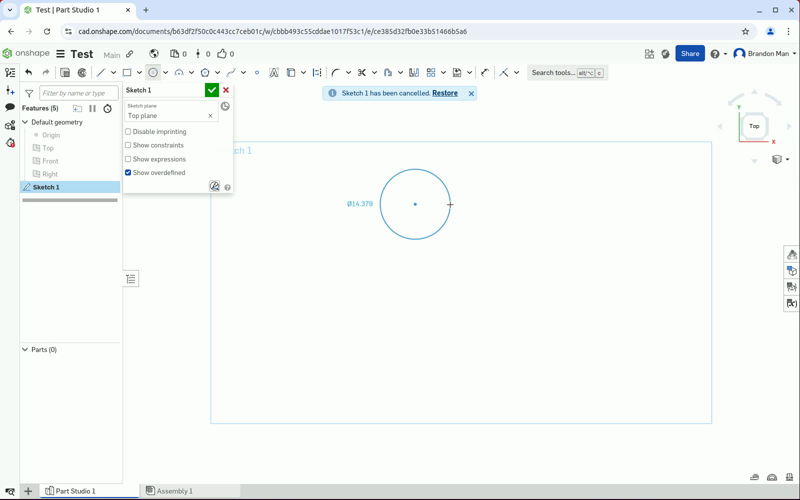
click(450, 204)
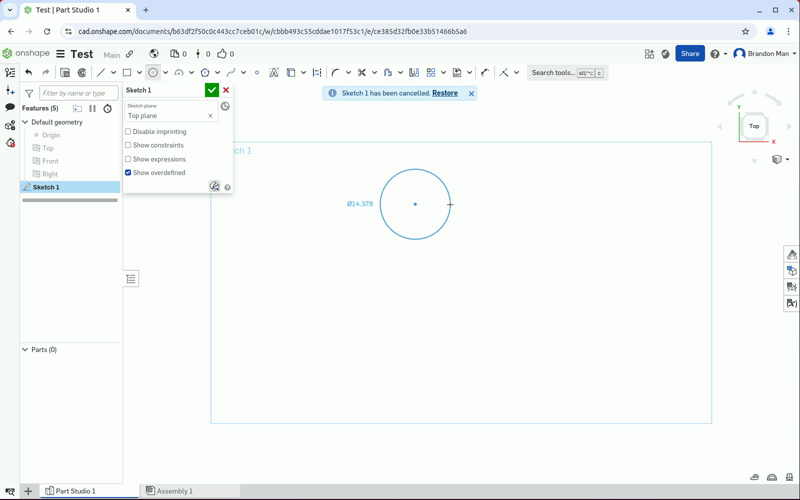
key(esc)
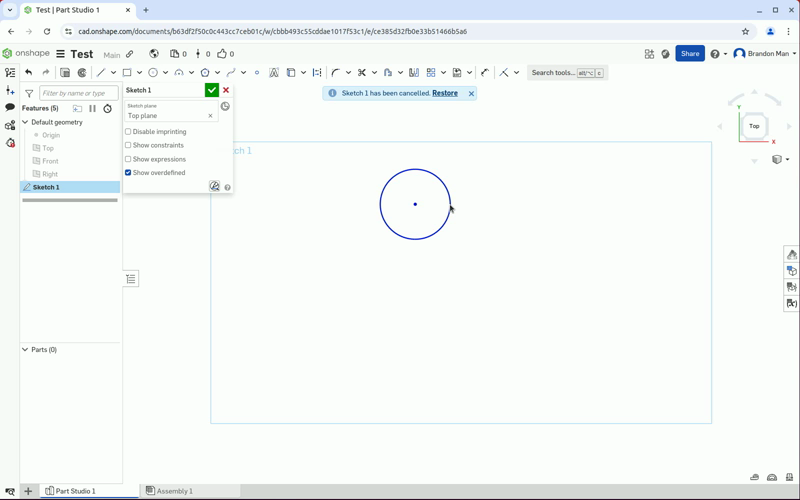
key(c)
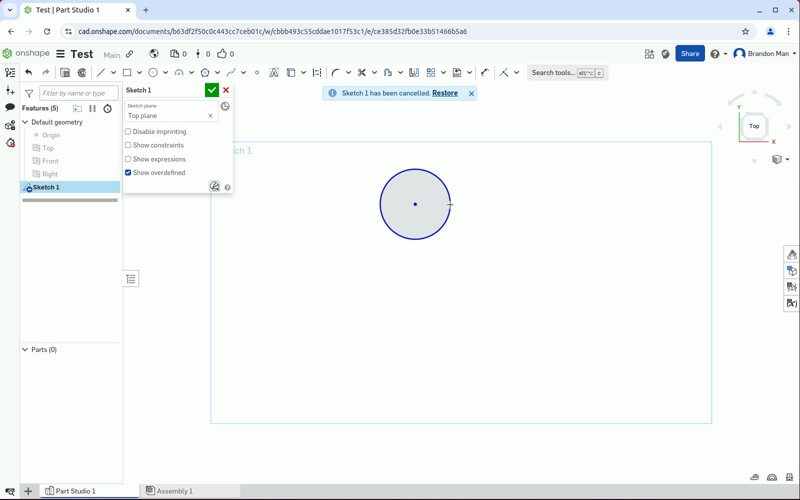
key_down(shift)
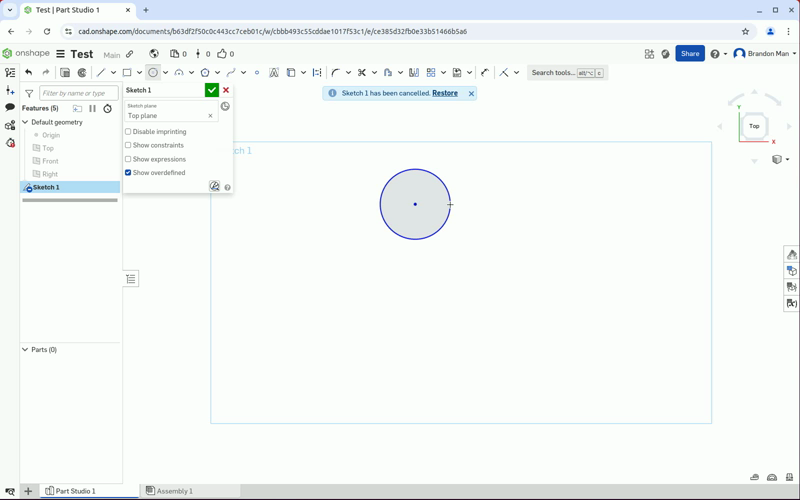
mouse_move(415, 204)
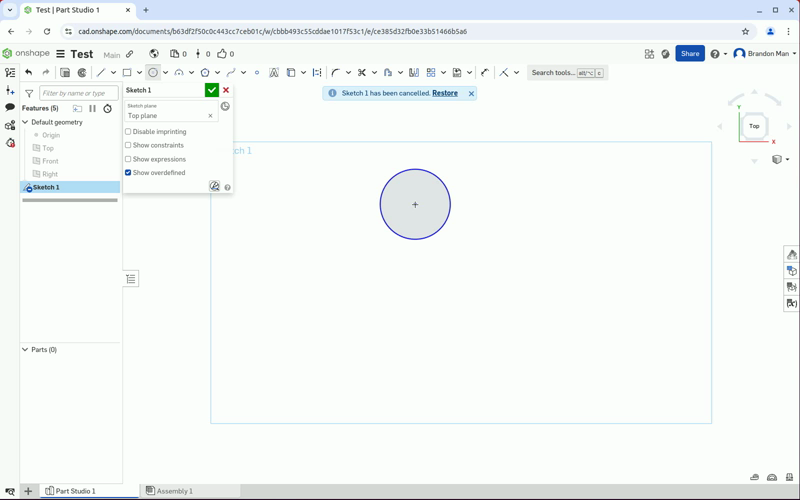
click(415, 204)
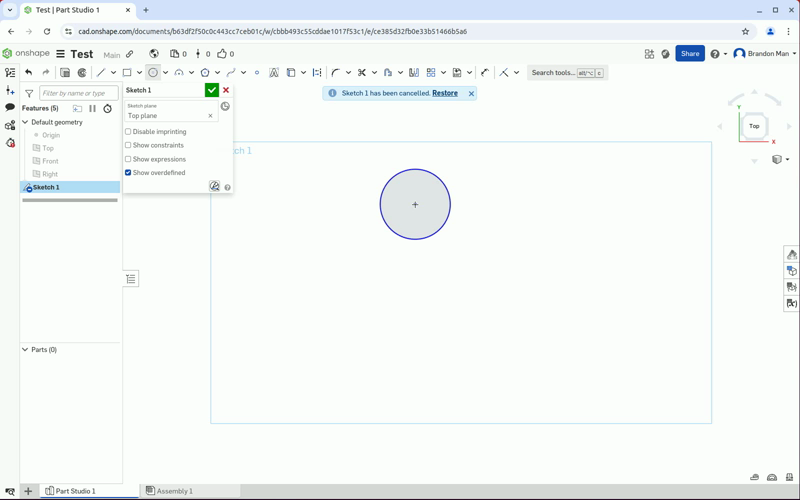
key_up(shift)
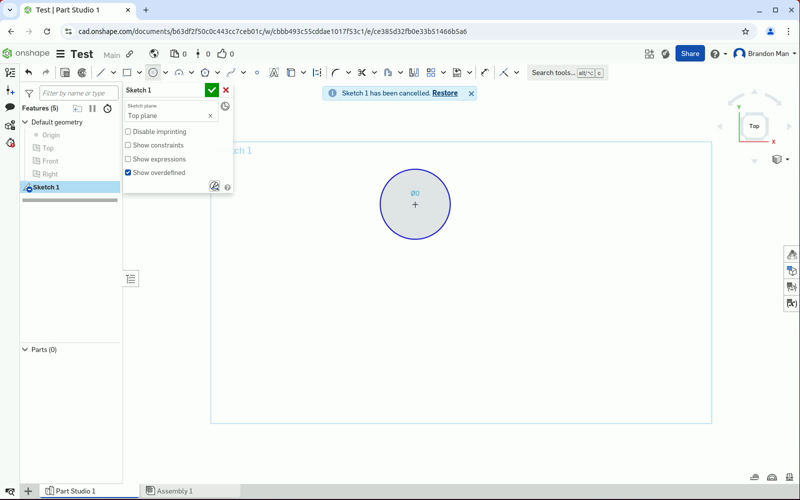
mouse_move(440, 204)
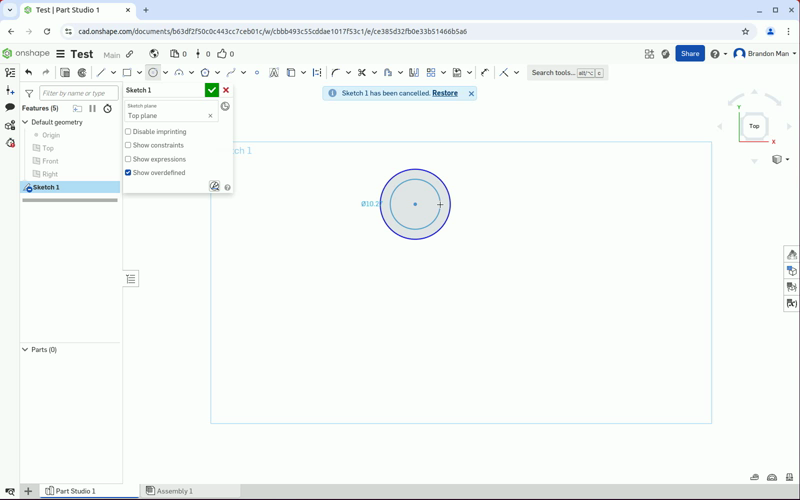
click(440, 204)
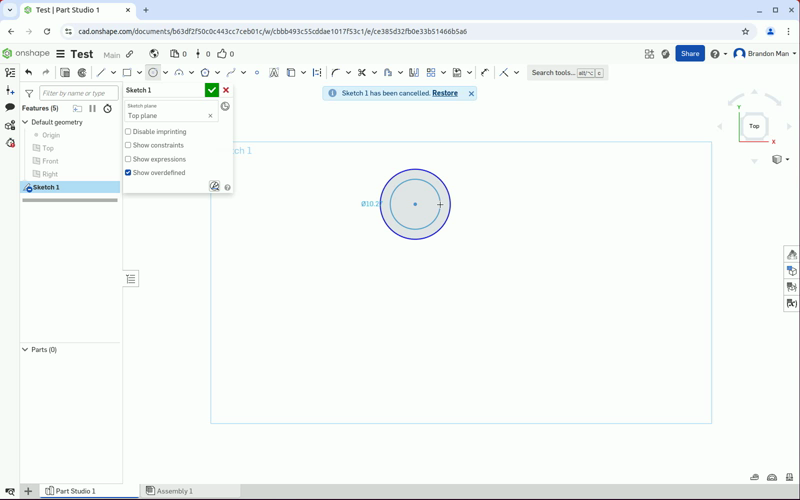
key(esc)
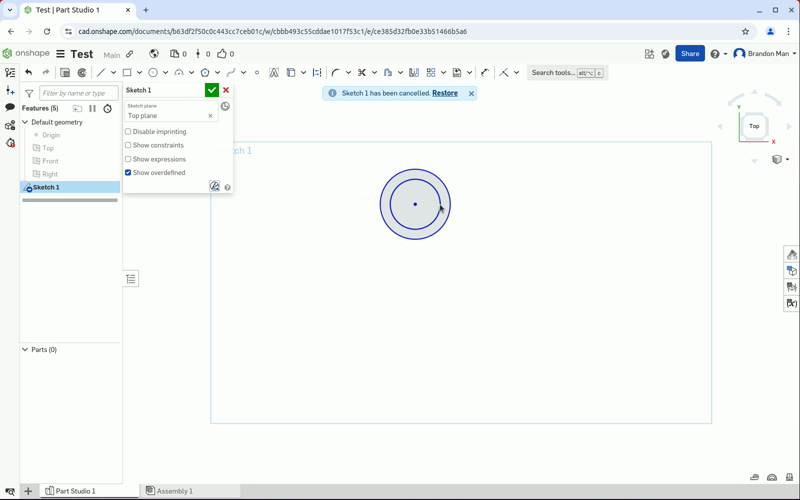
mouse_move(390, 218)
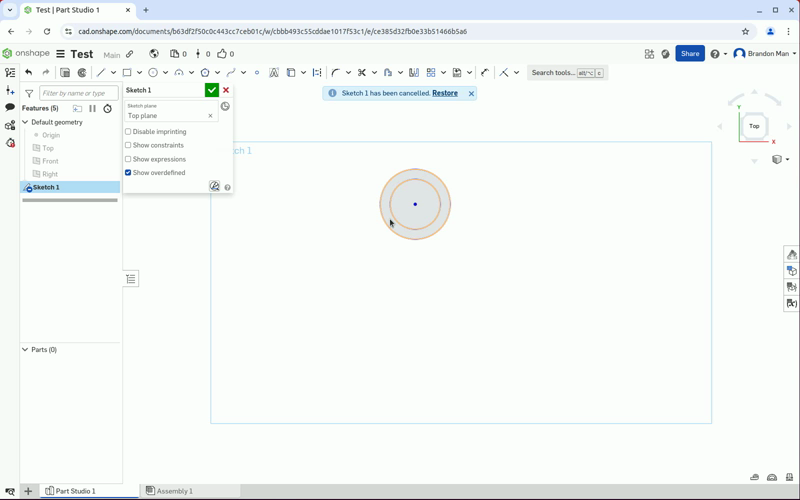
click(390, 218)
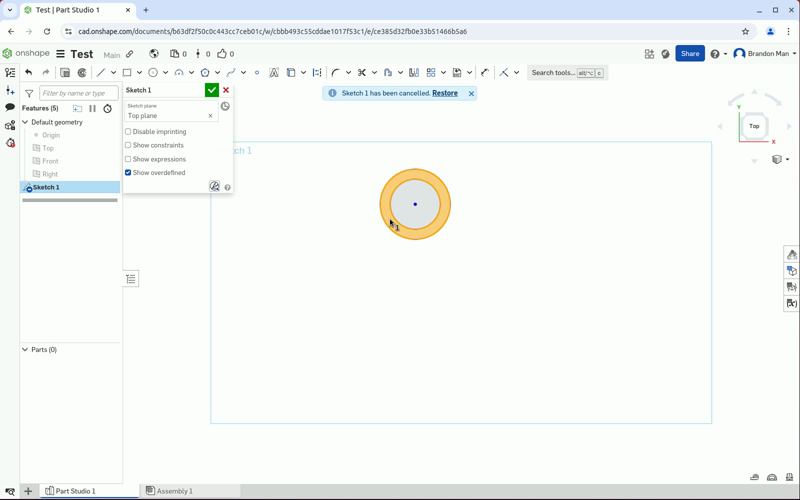
mouse_move(73, 352)
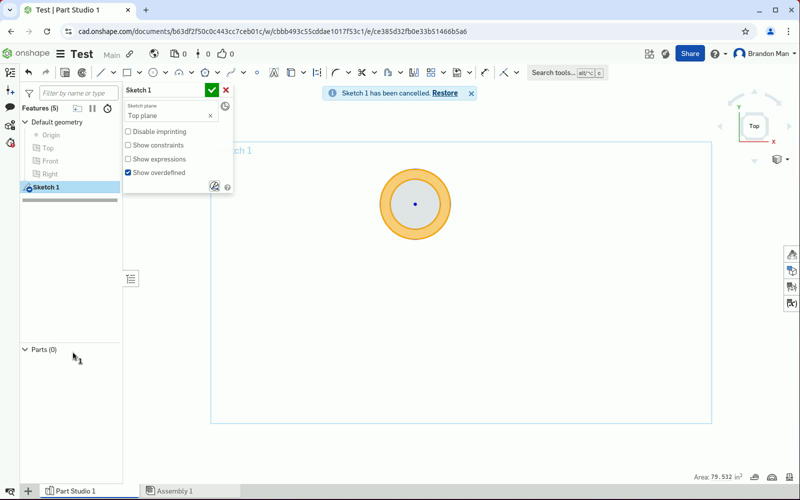
key(shift+y)
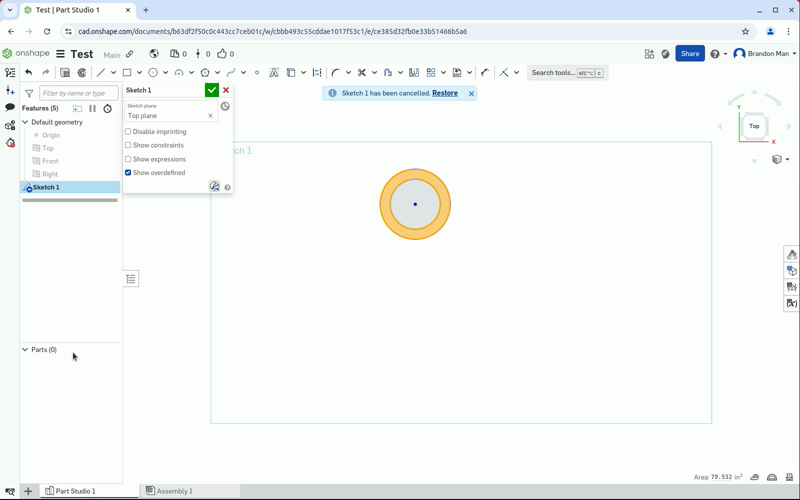
key(shift+e)
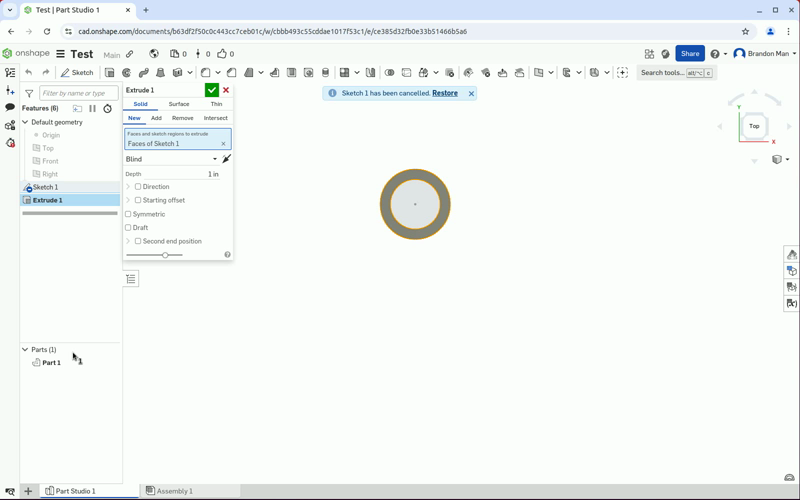
mouse_move(143, 106)
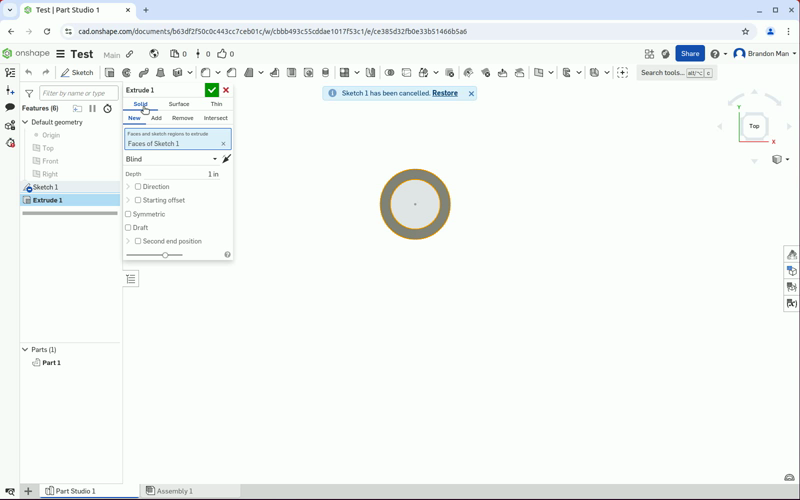
click(143, 106)
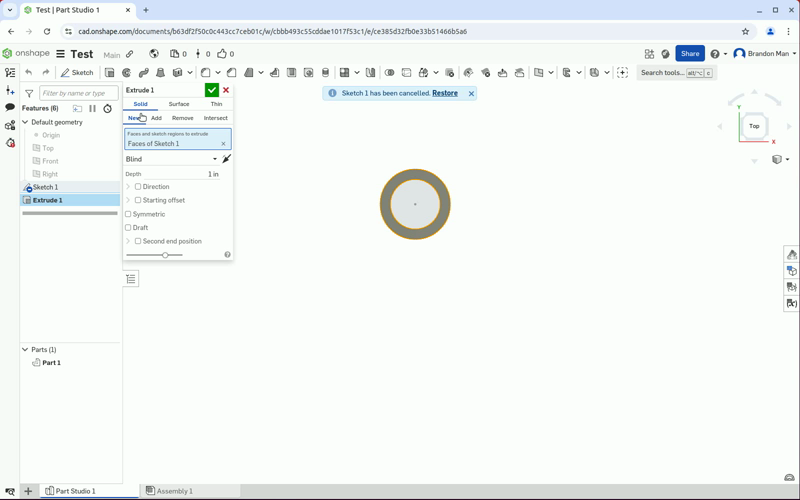
mouse_move(137, 120)
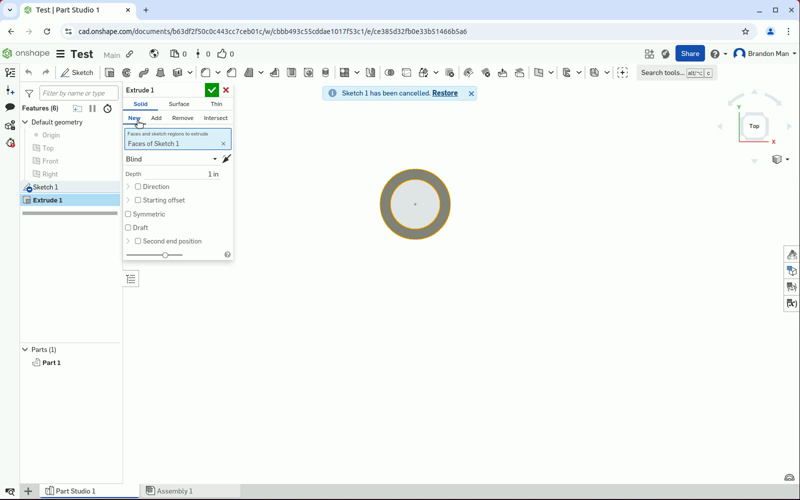
click(137, 120)
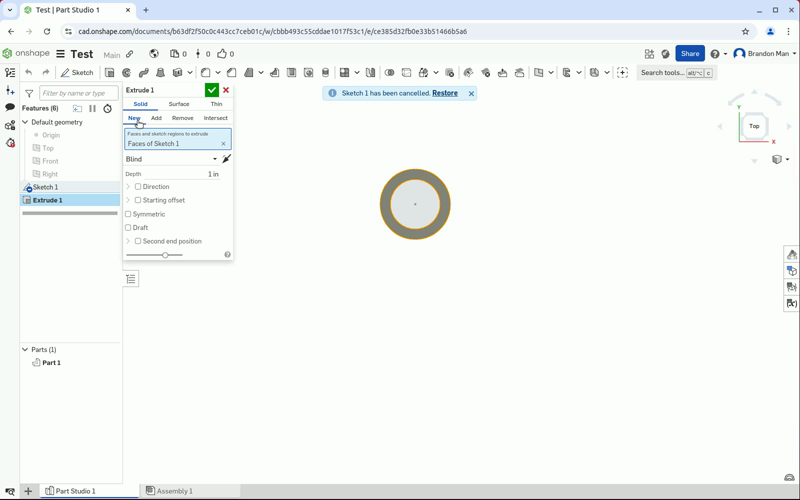
key(tab, 4)
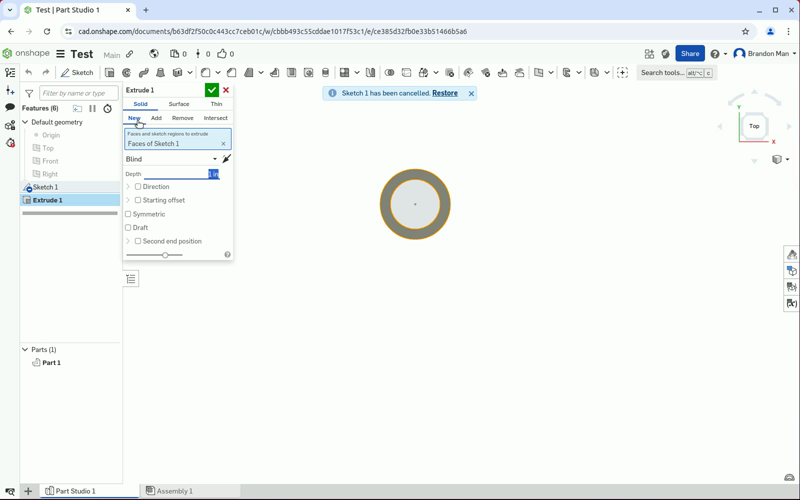
text(0.963)
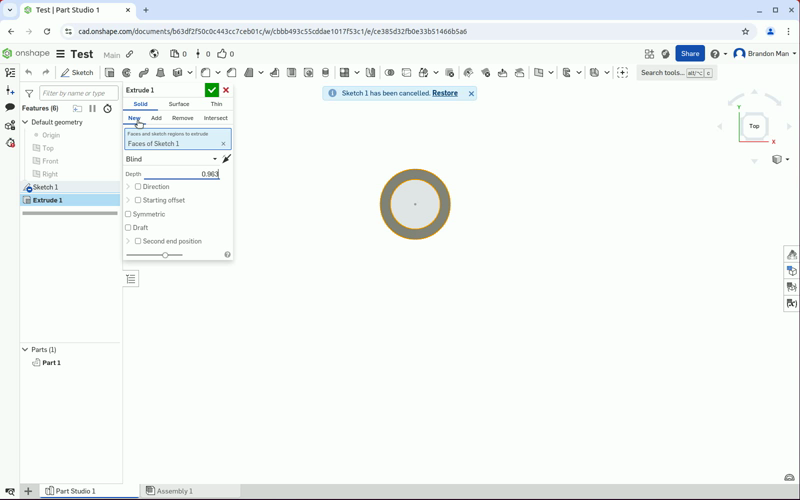
key(enter)
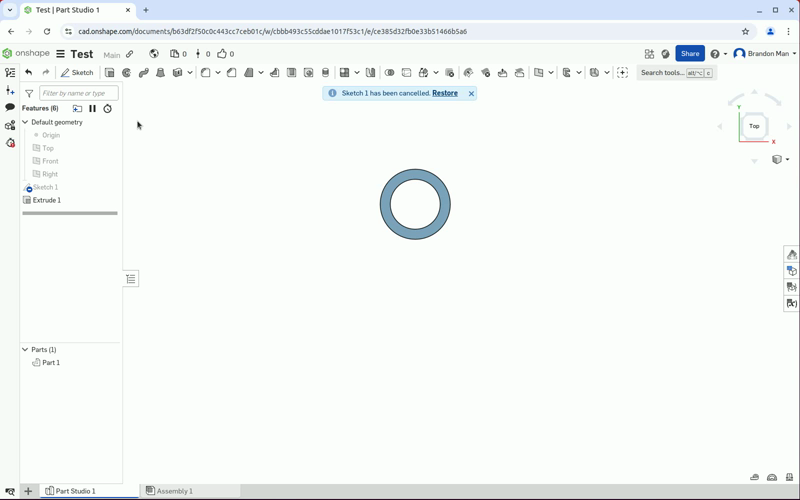
key(shift+h)
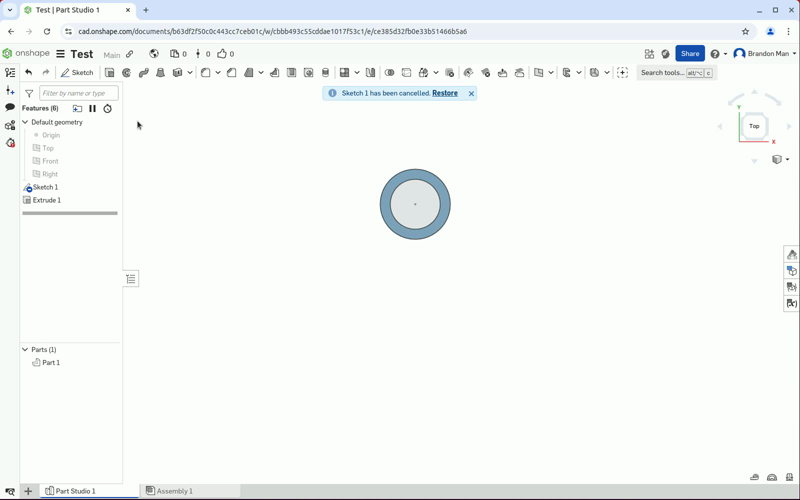
key(shift+h)
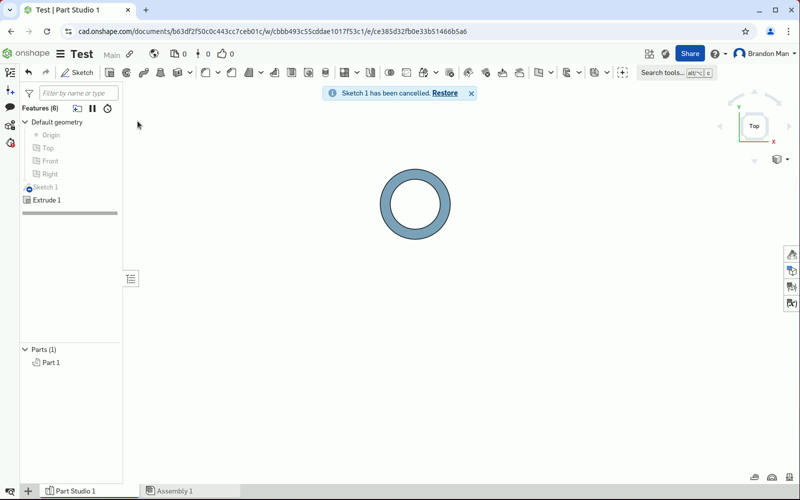
mouse_move(73, 189)
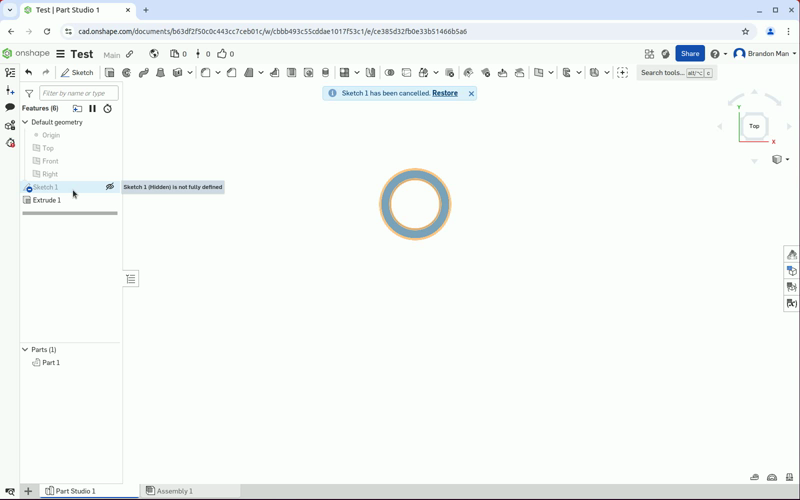
click(73, 189)
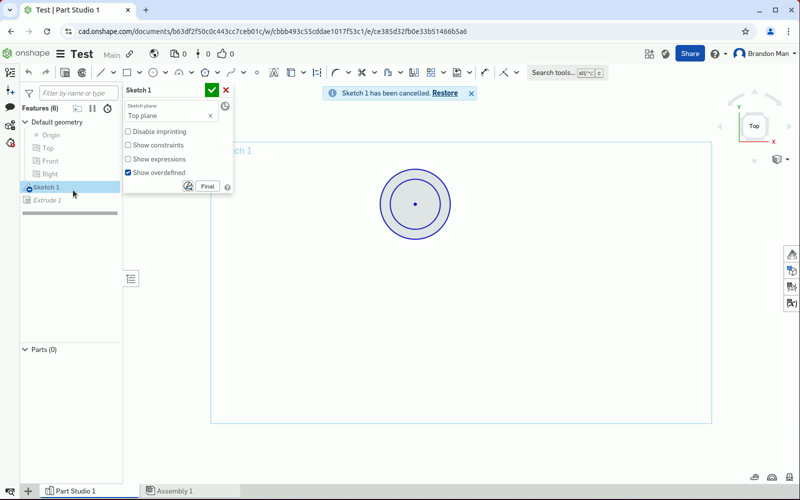
mouse_move(229, 92)
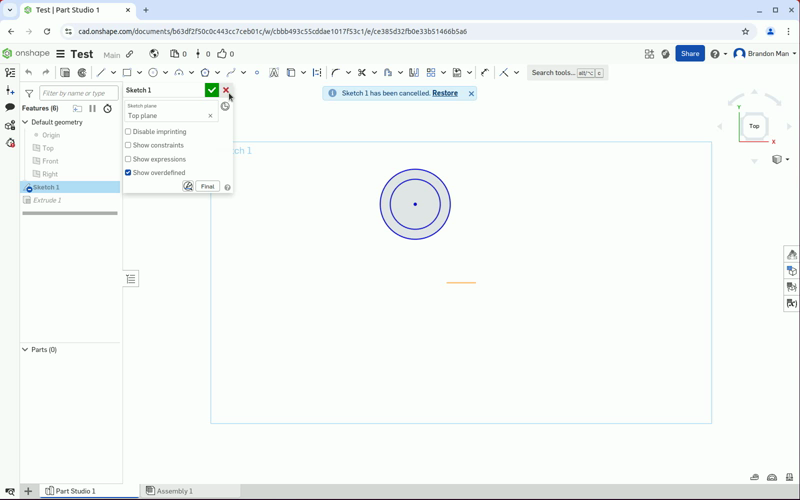
click(229, 92)
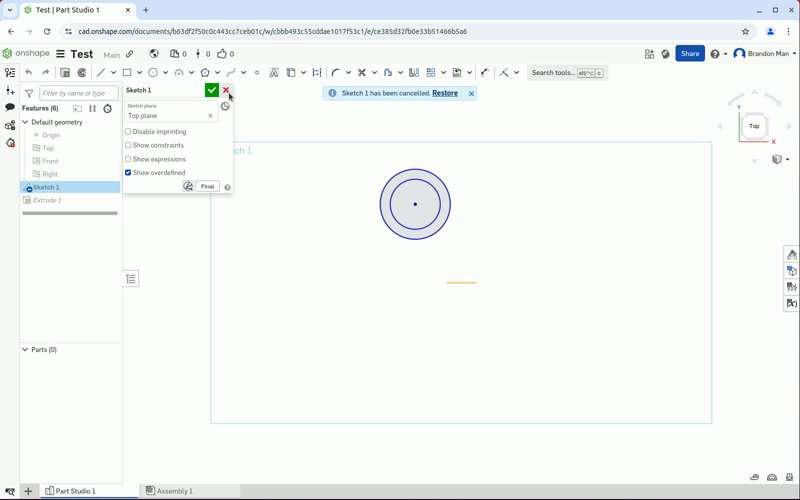
key(shift+s)
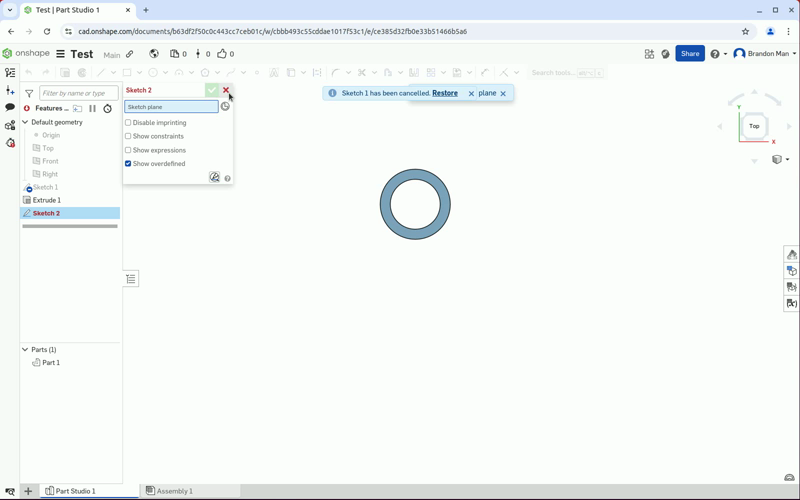
mouse_move(73, 150)
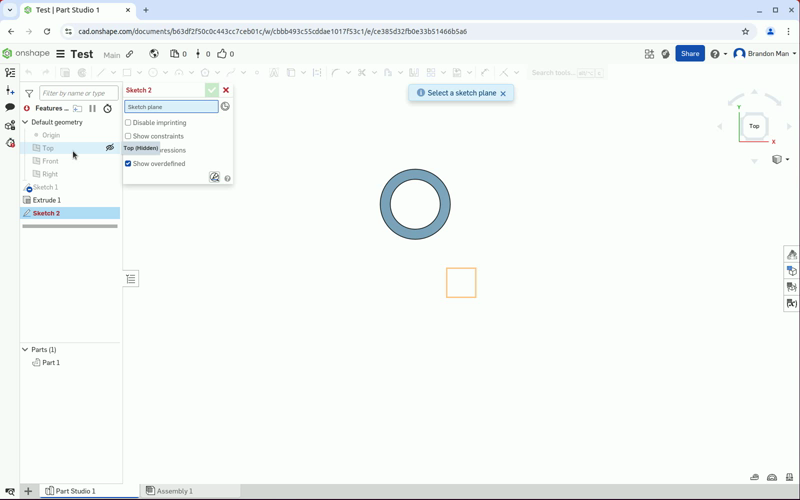
click(73, 150)
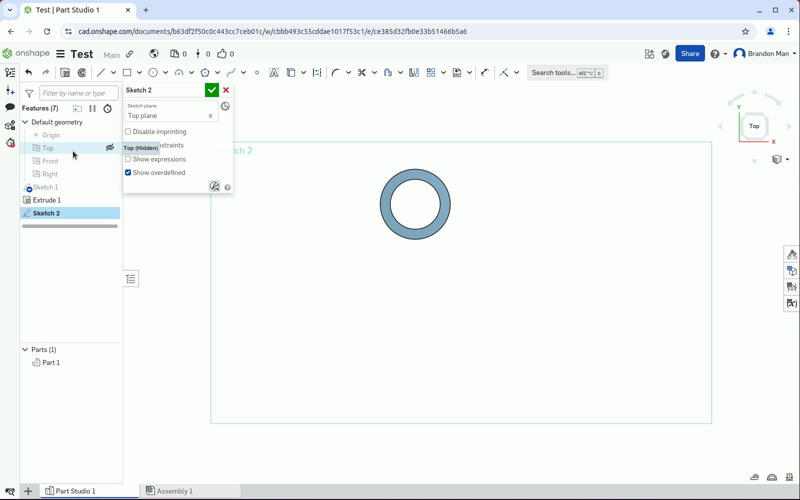
mouse_move(73, 352)
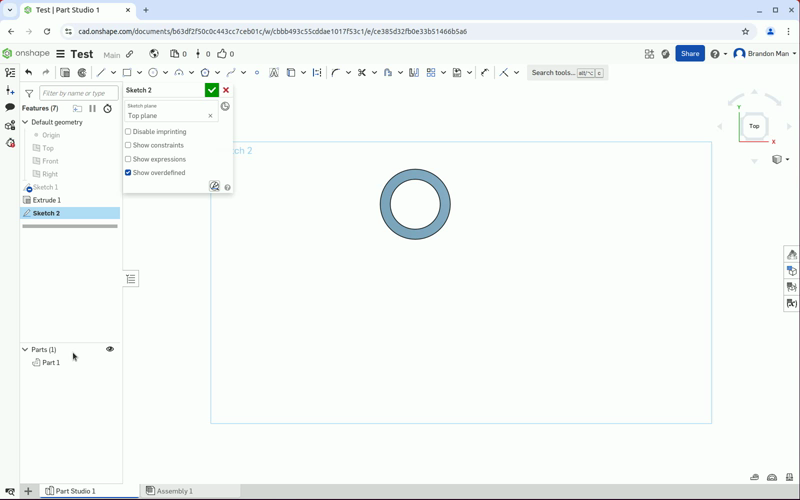
key(y)
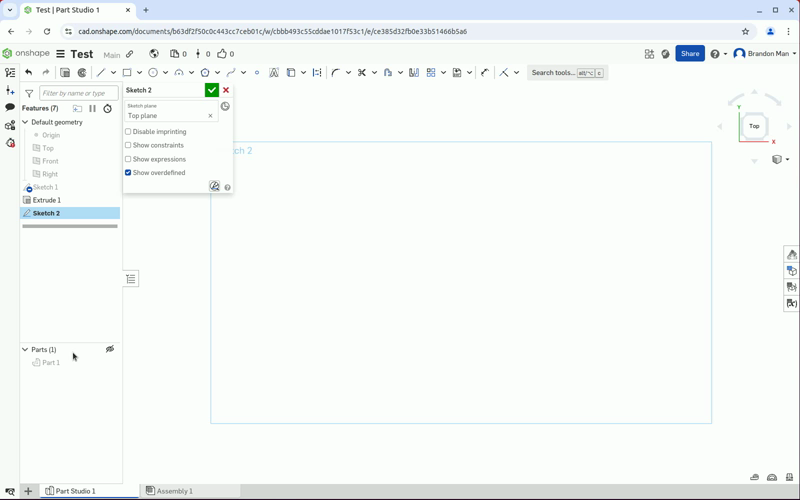
key(l)
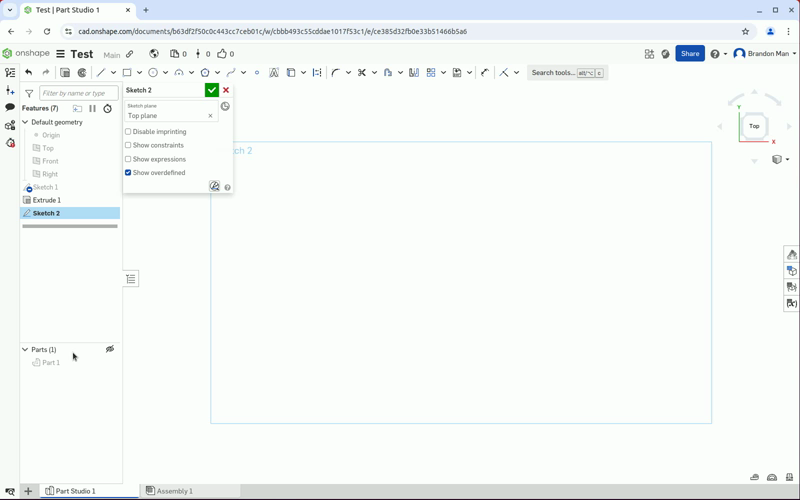
key_down(shift)
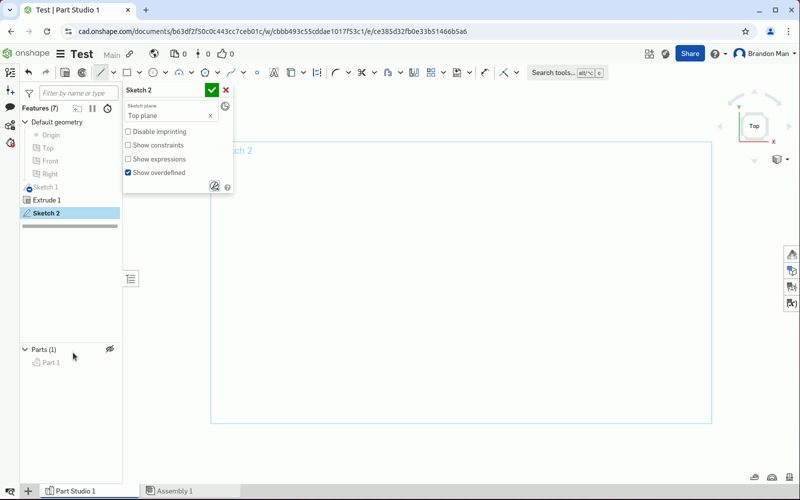
mouse_move(382, 216)
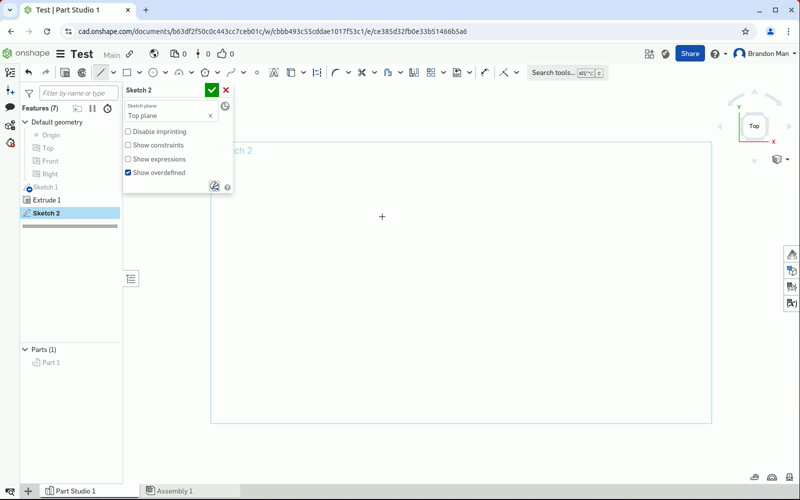
click(382, 216)
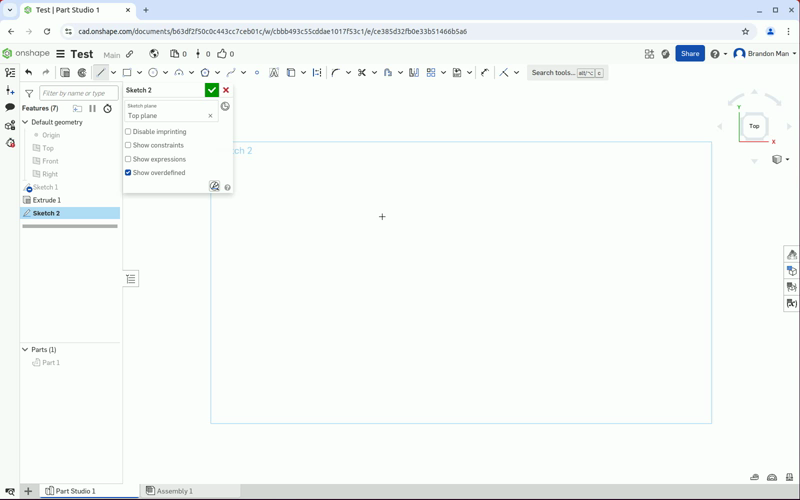
key_up(shift)
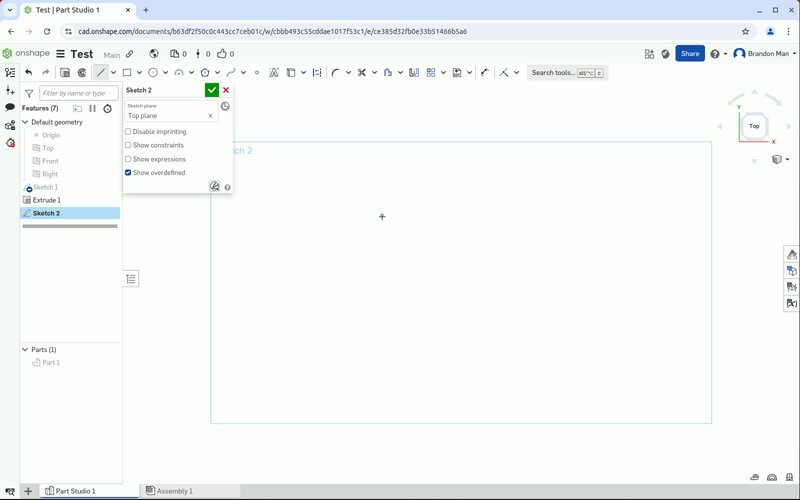
key_down(shift)
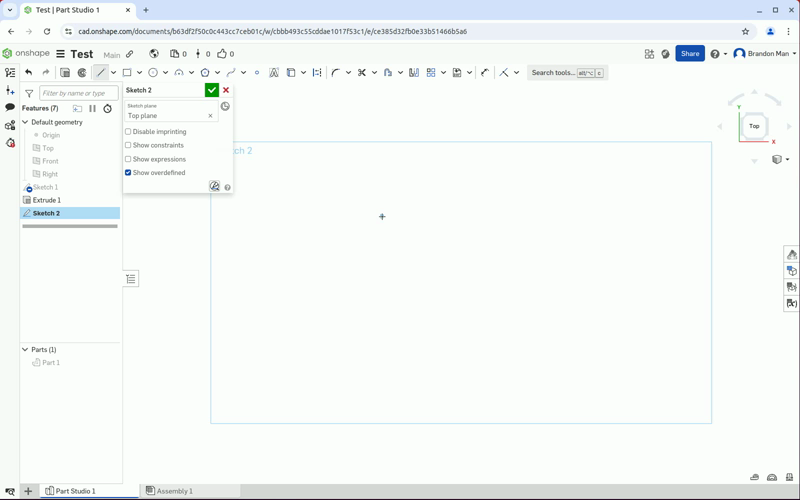
mouse_move(438, 384)
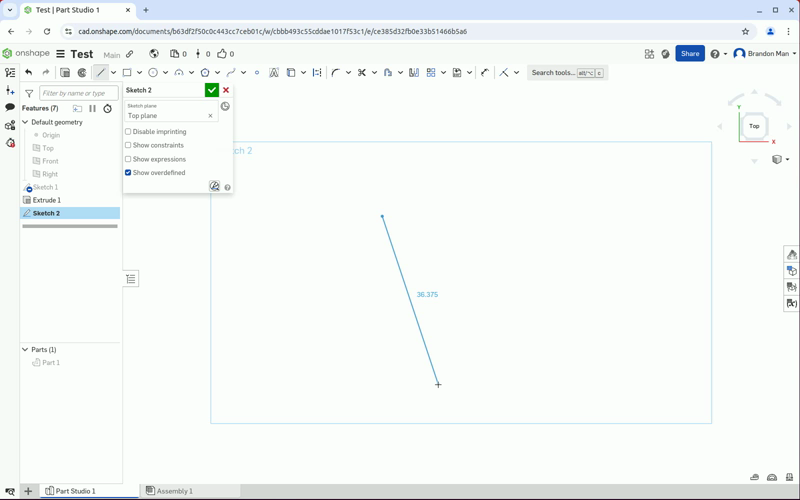
click(438, 384)
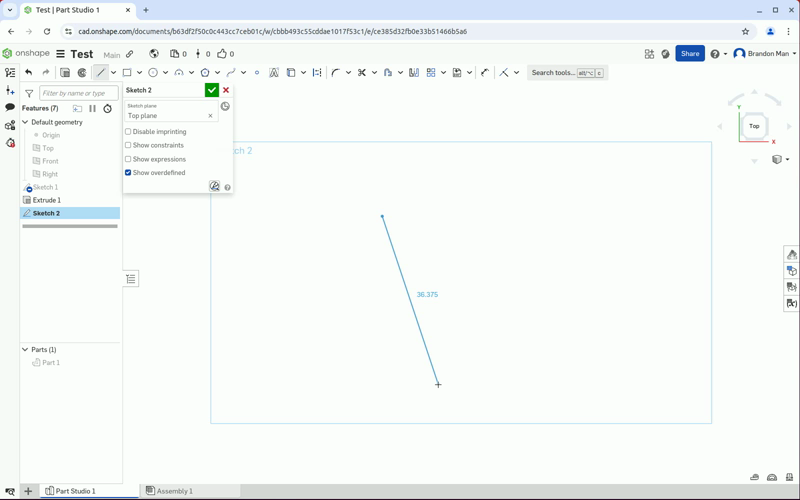
key_up(shift)
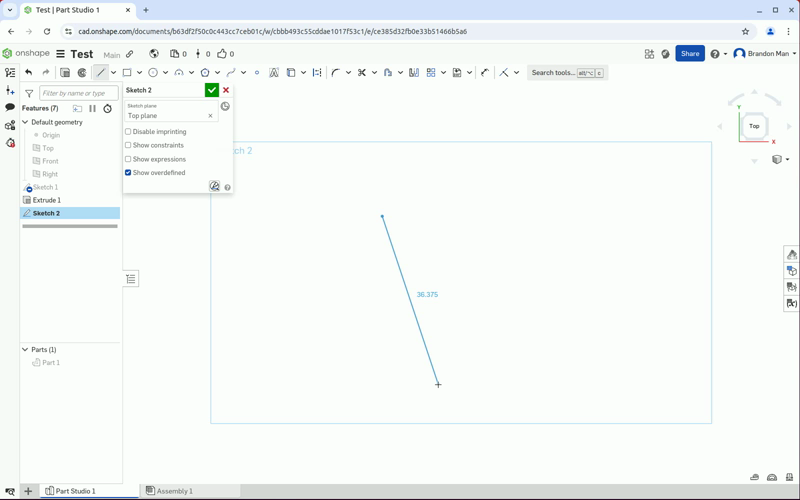
key(esc)
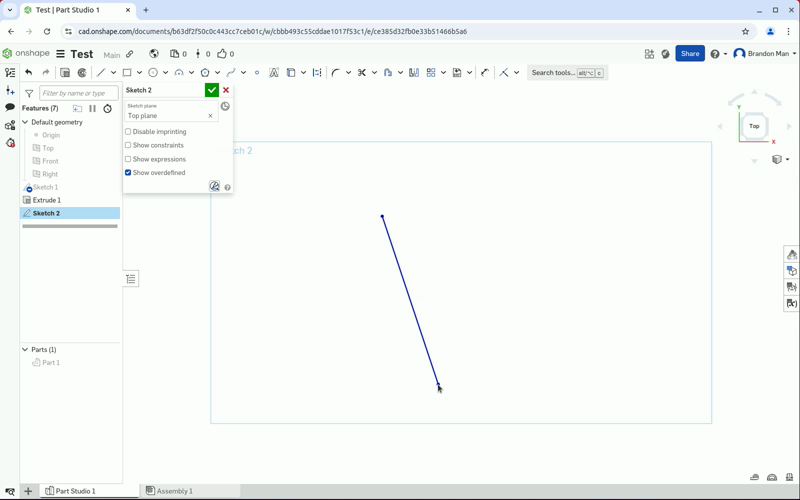
key(a)
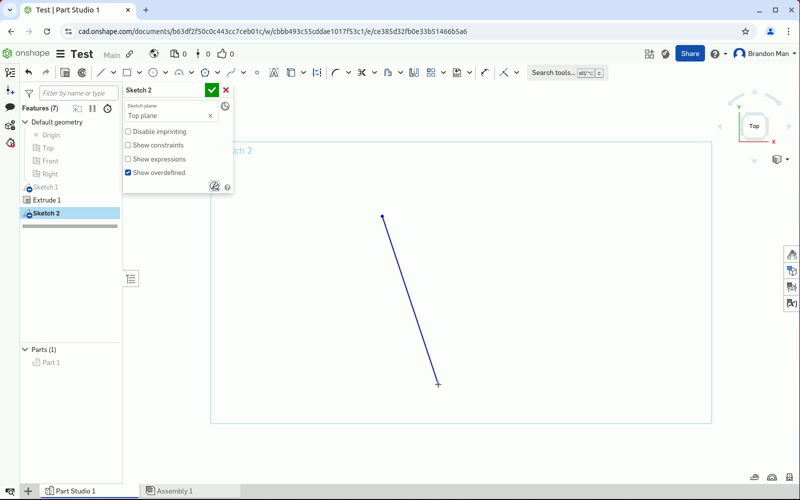
mouse_move(438, 384)
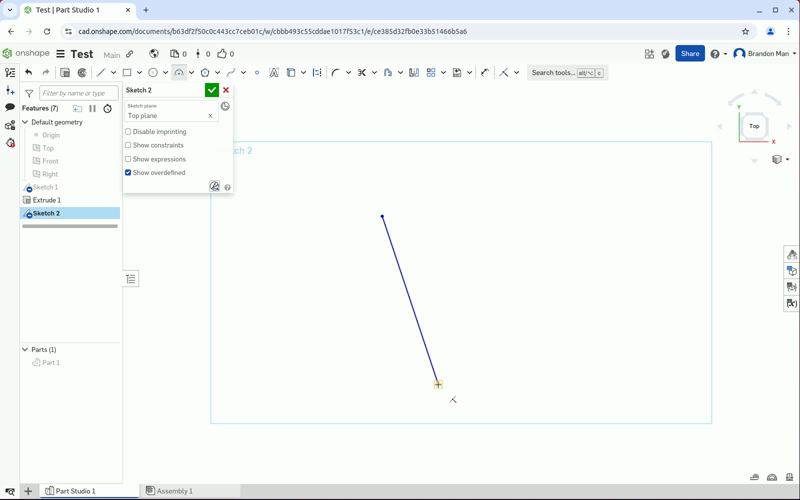
click(438, 384)
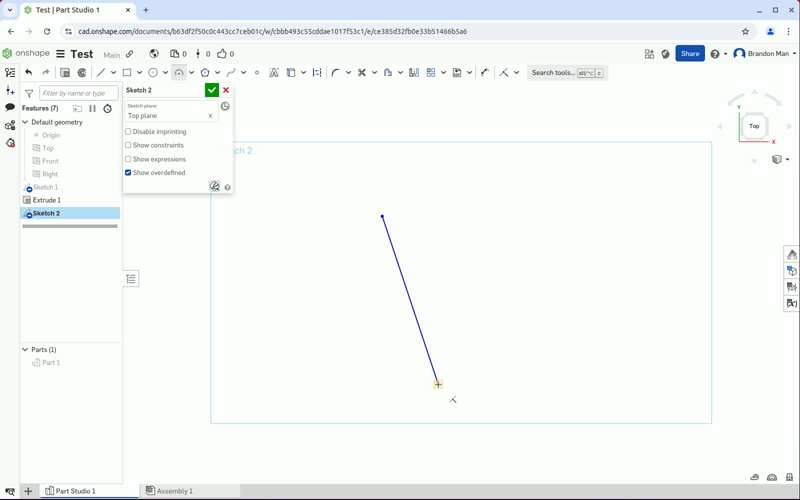
key_down(shift)
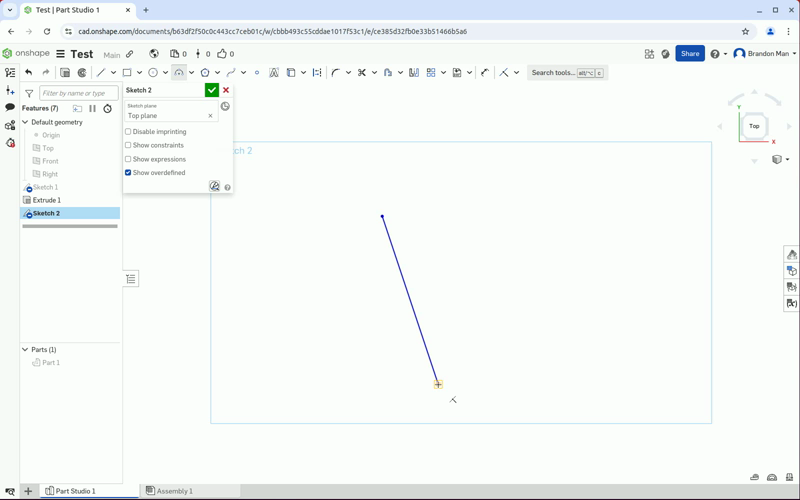
mouse_move(449, 384)
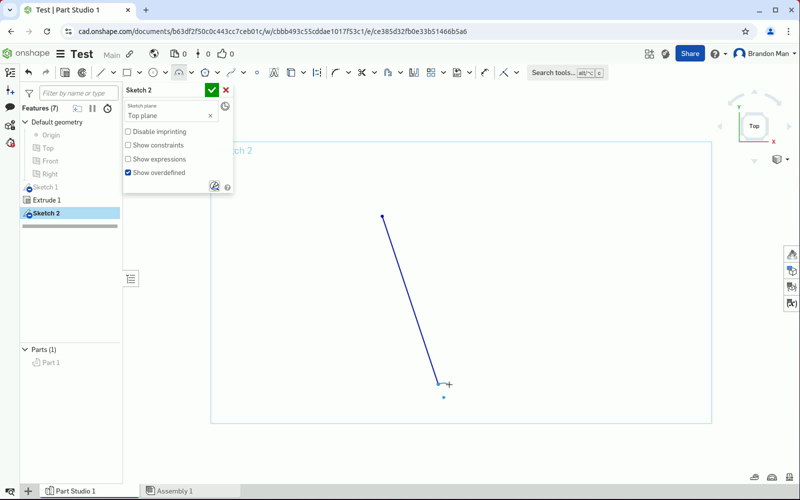
click(449, 384)
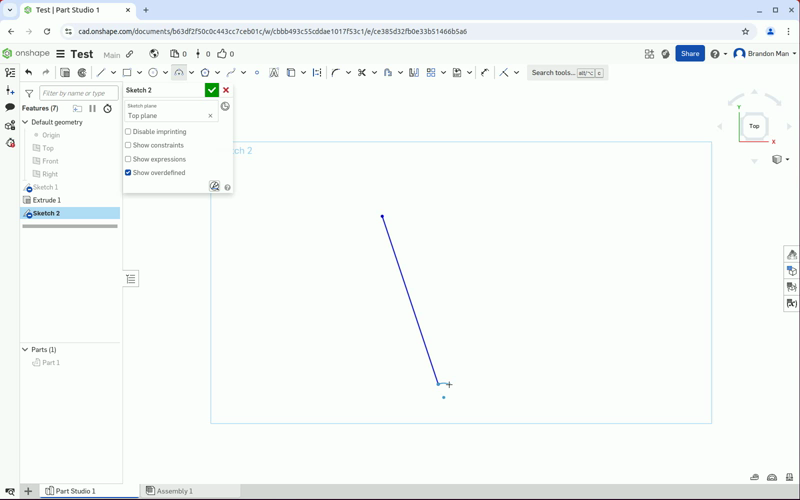
mouse_move(443, 388)
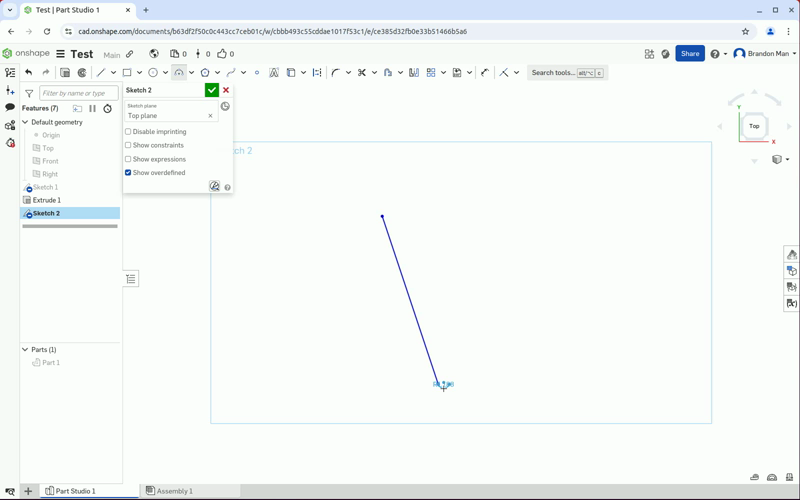
click(443, 388)
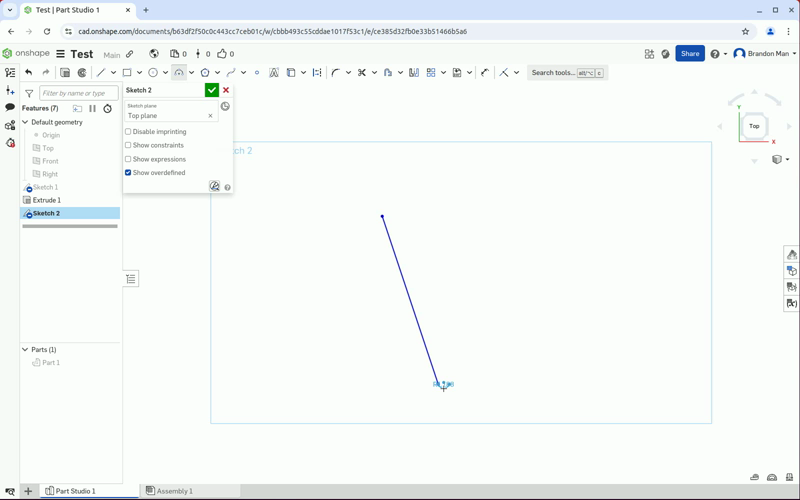
key_up(shift)
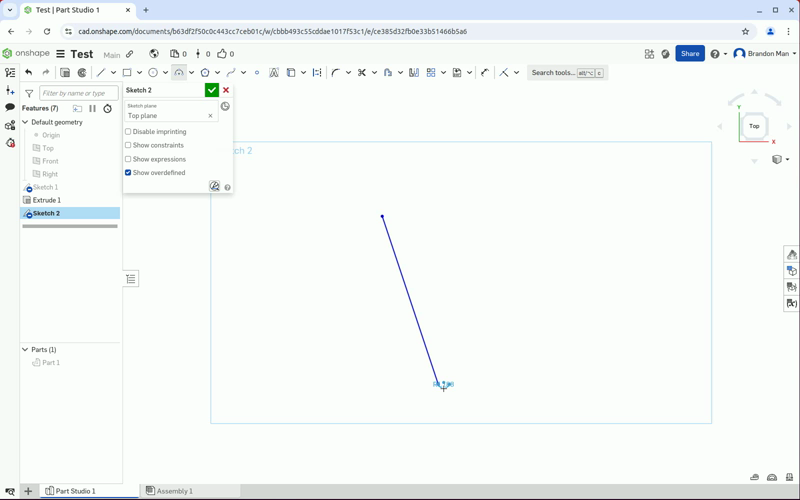
key(esc)
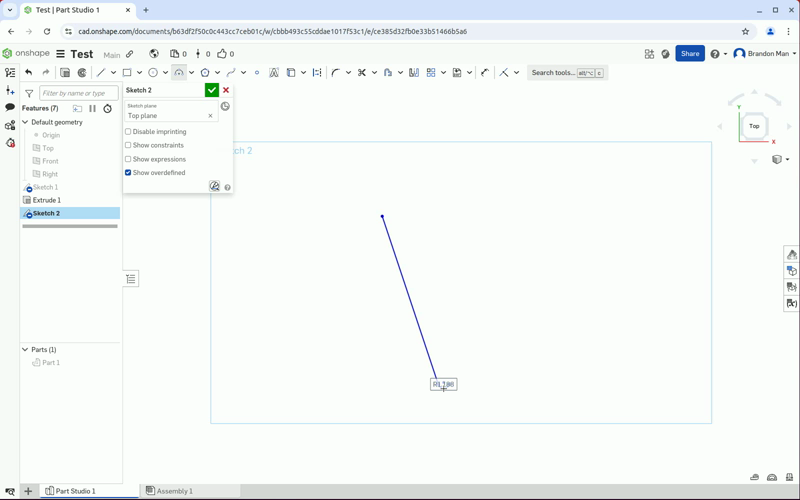
key(l)
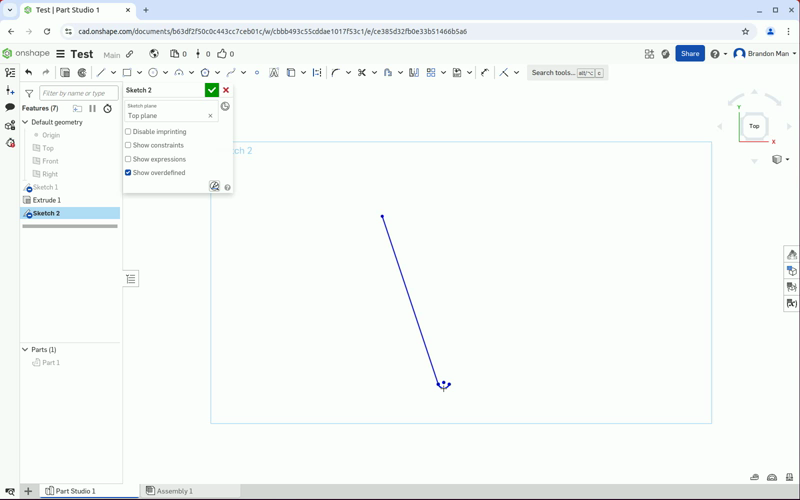
mouse_move(449, 384)
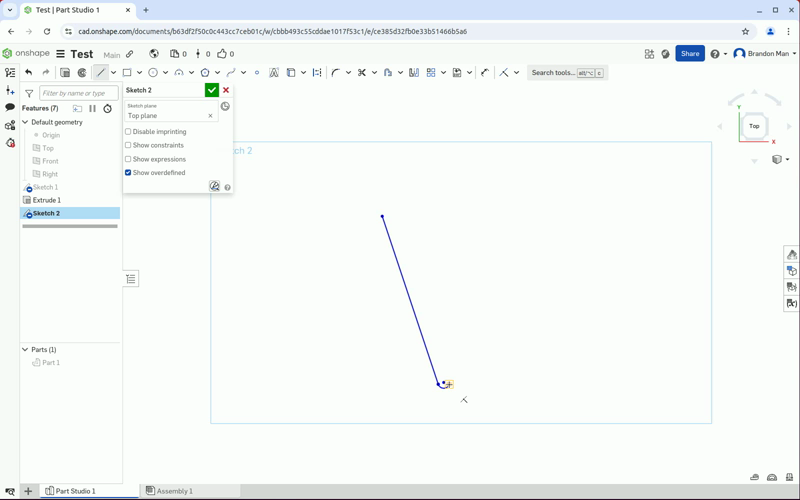
click(449, 384)
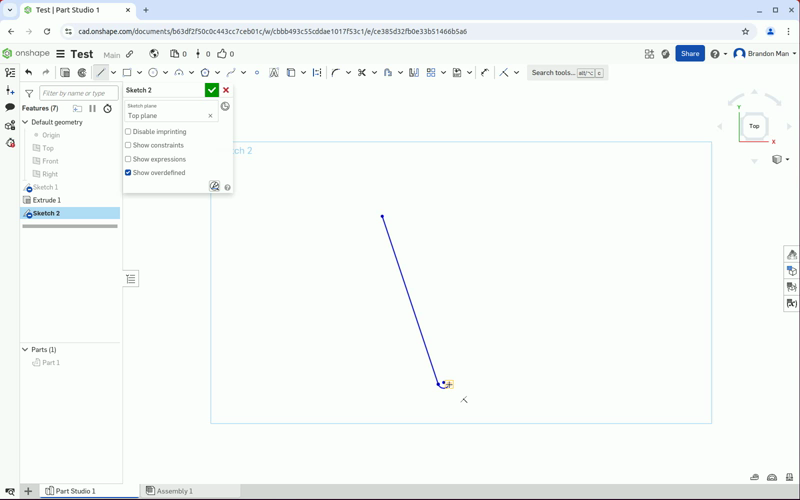
key_down(shift)
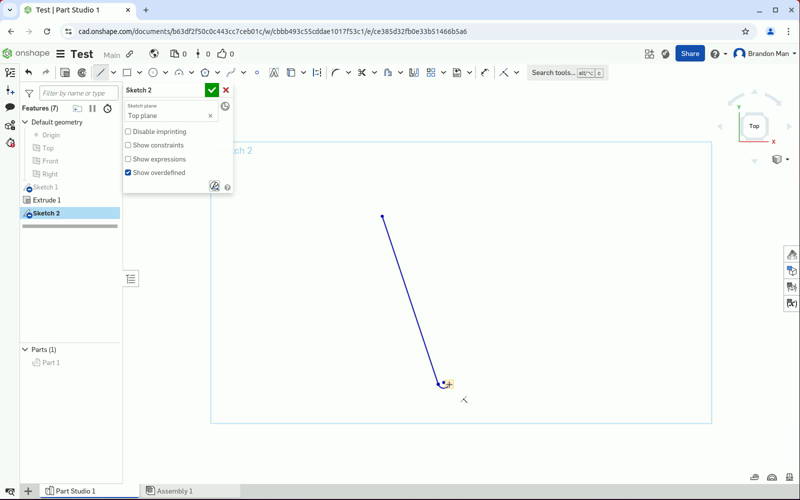
mouse_move(449, 205)
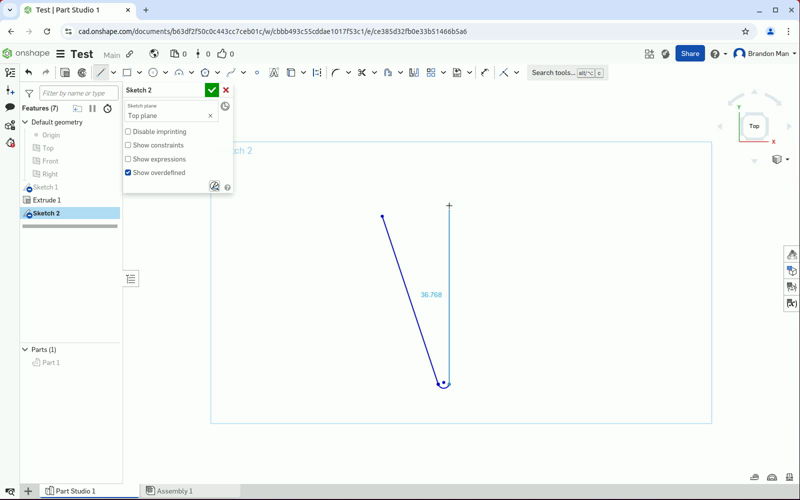
click(449, 205)
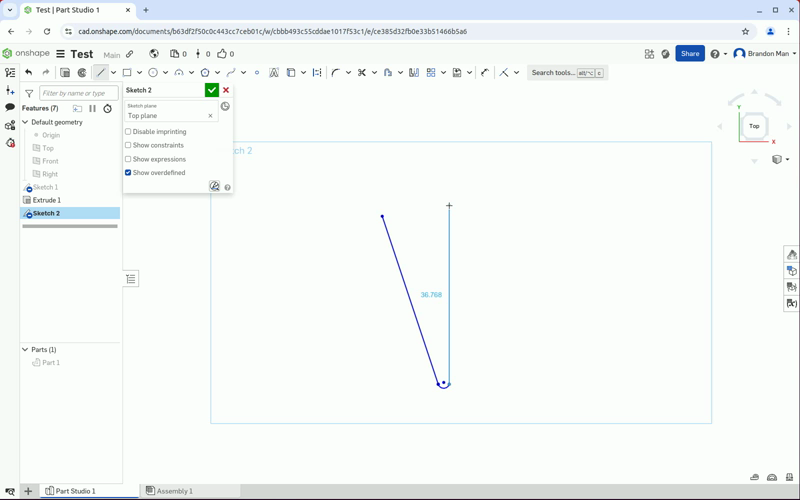
key_up(shift)
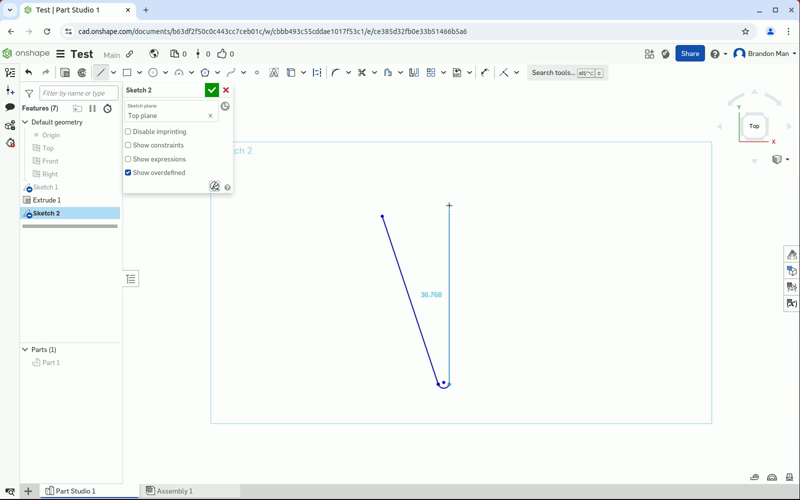
key(esc)
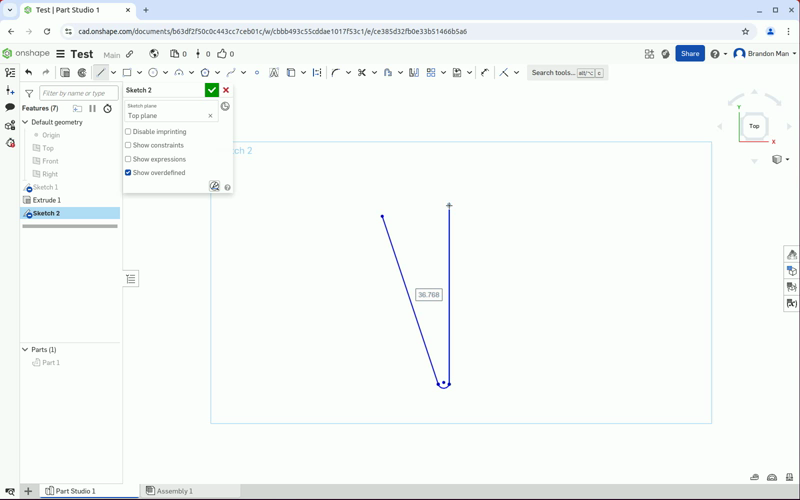
key(a)
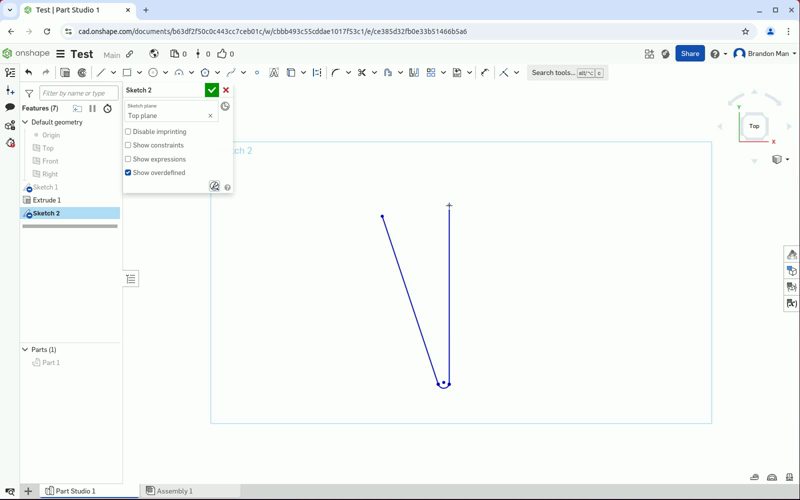
mouse_move(449, 205)
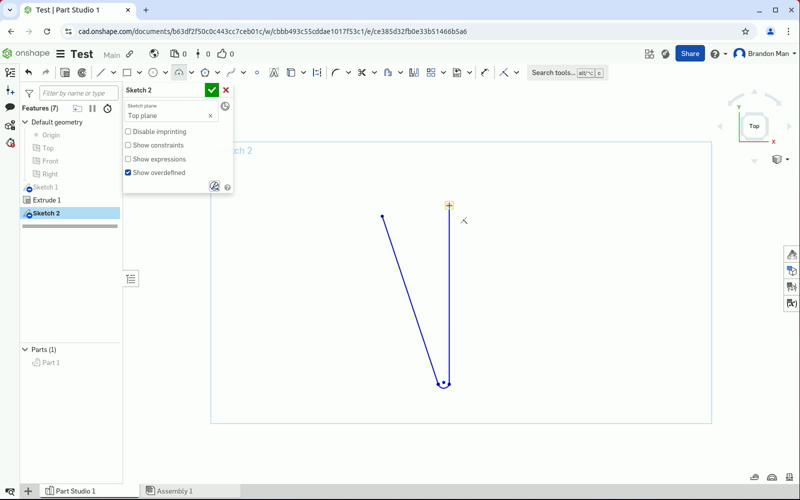
click(449, 205)
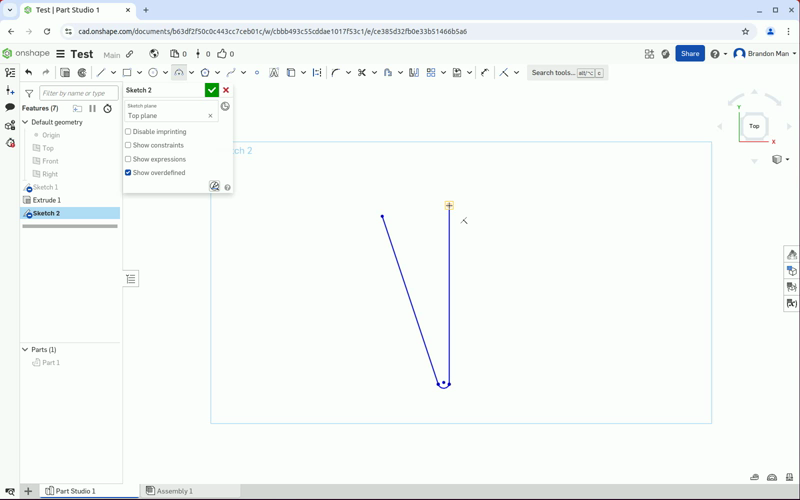
mouse_move(382, 216)
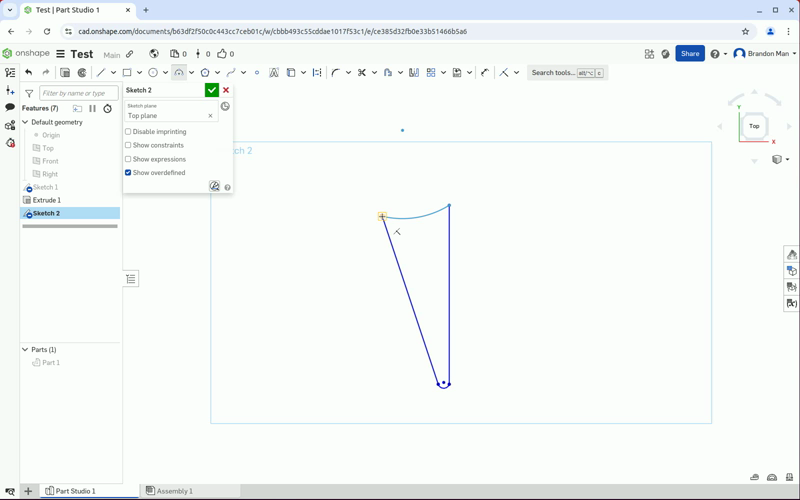
click(382, 216)
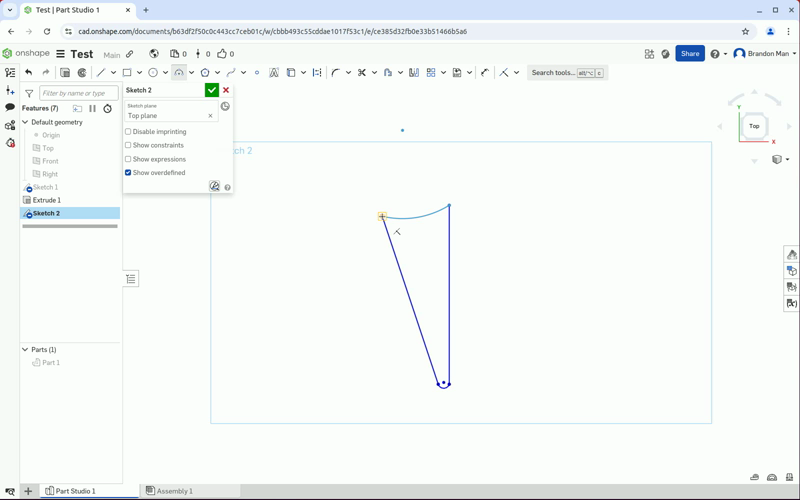
key_down(shift)
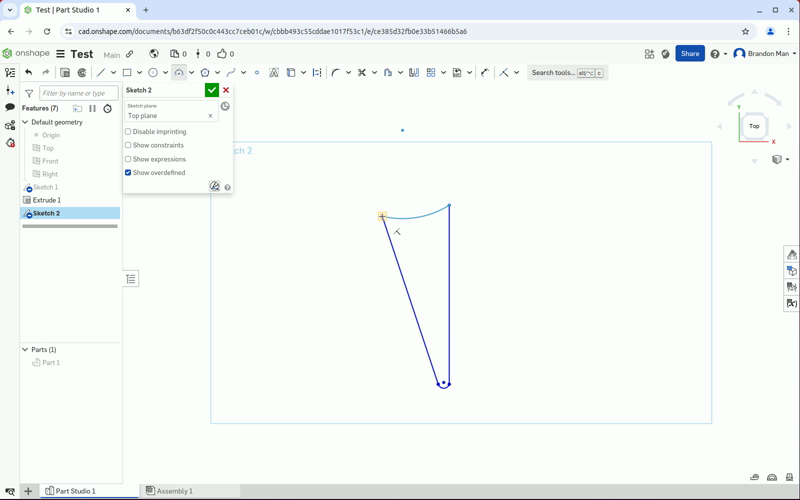
mouse_move(420, 239)
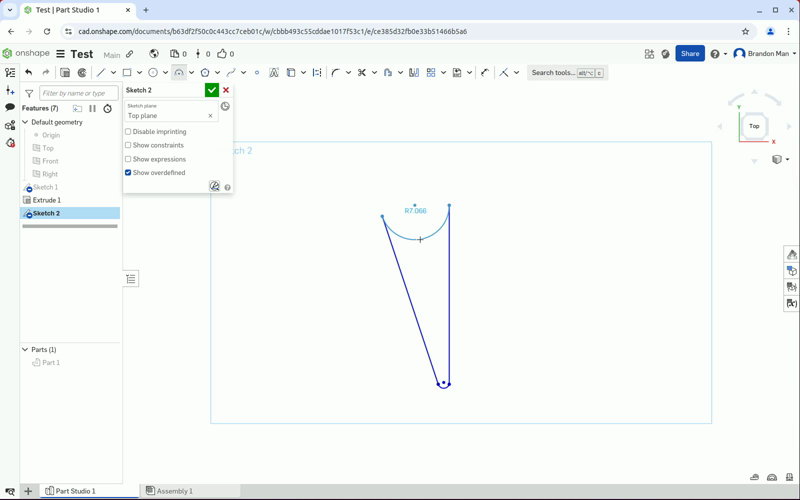
click(420, 239)
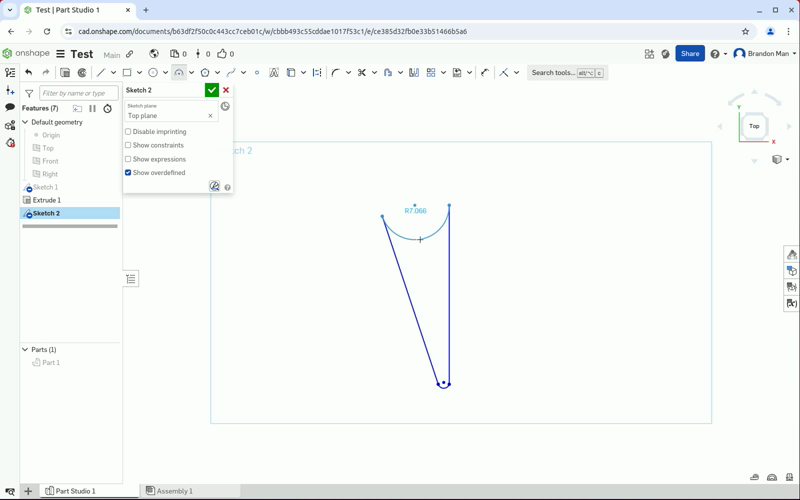
key_up(shift)
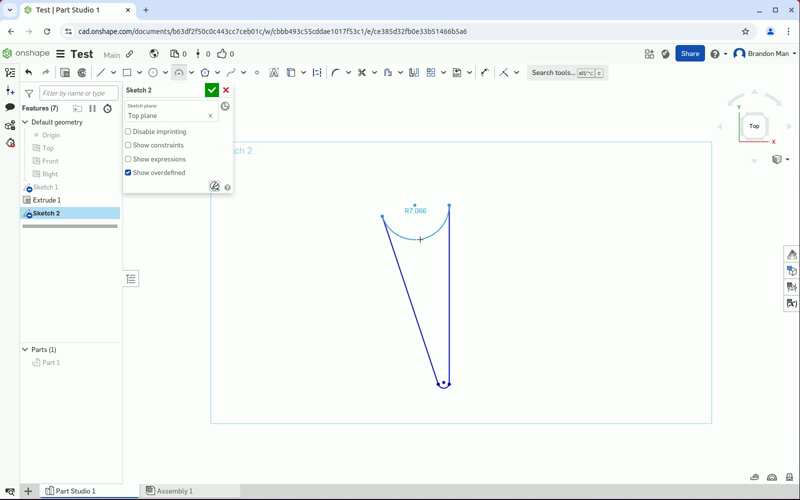
key(esc)
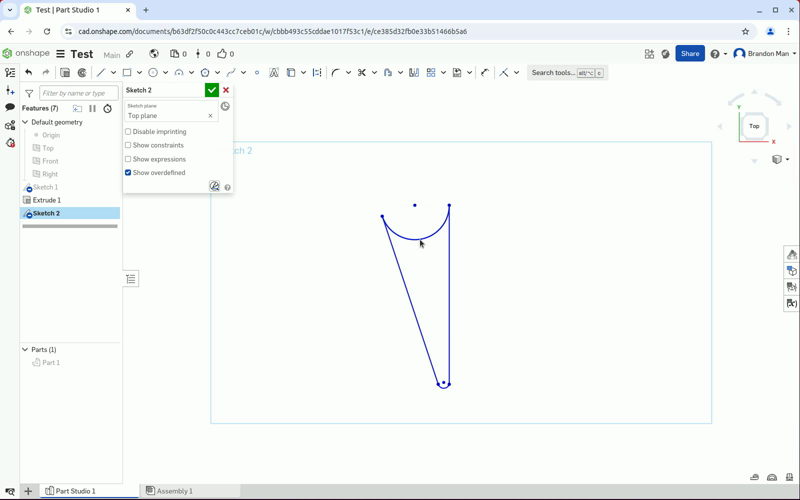
mouse_move(415, 291)
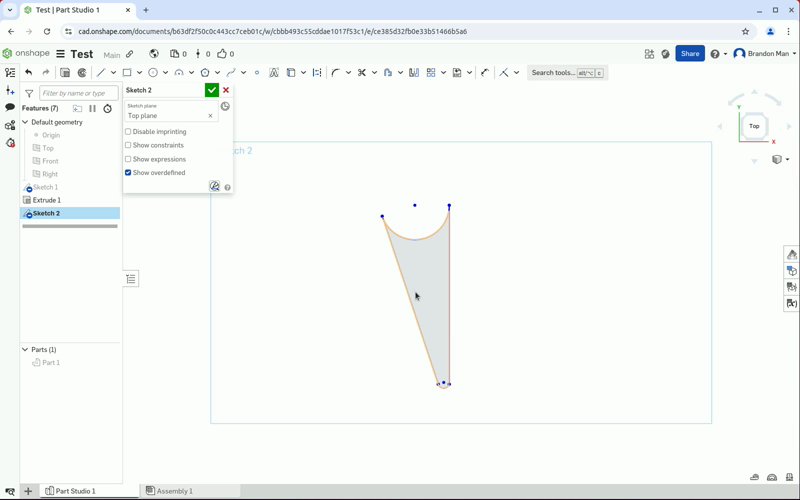
click(415, 291)
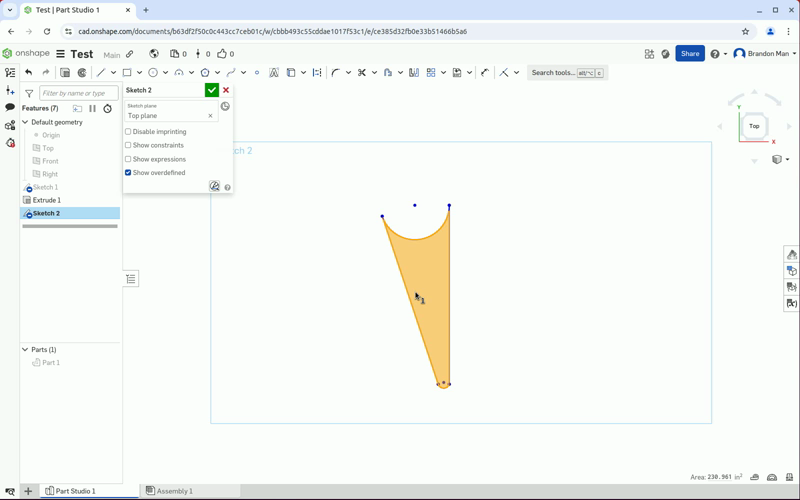
mouse_move(73, 352)
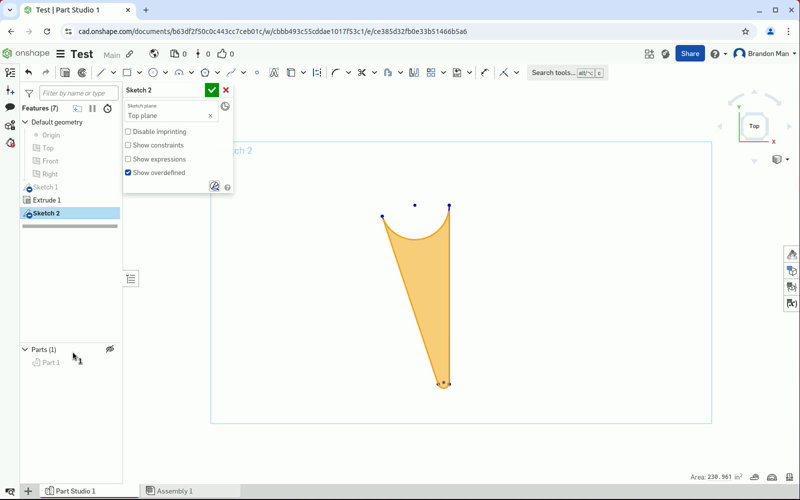
key(shift+y)
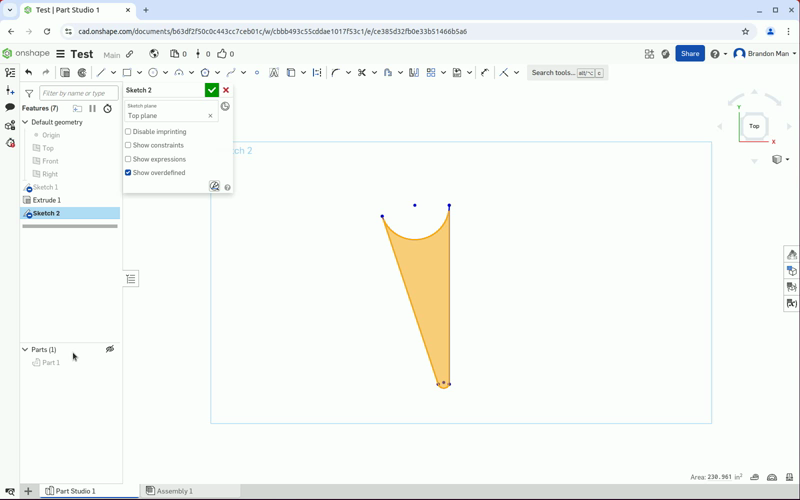
key(shift+e)
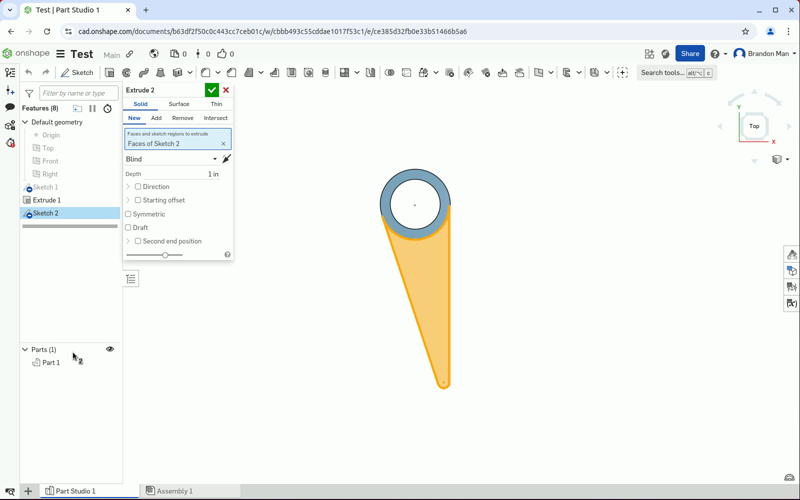
mouse_move(143, 106)
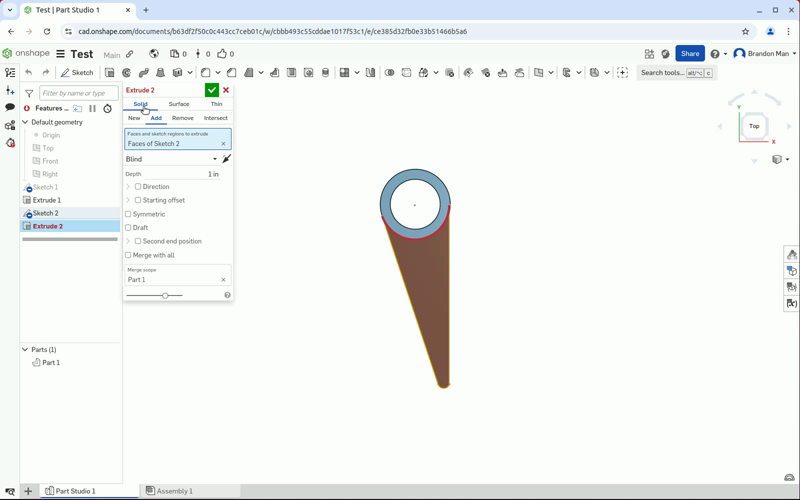
click(143, 106)
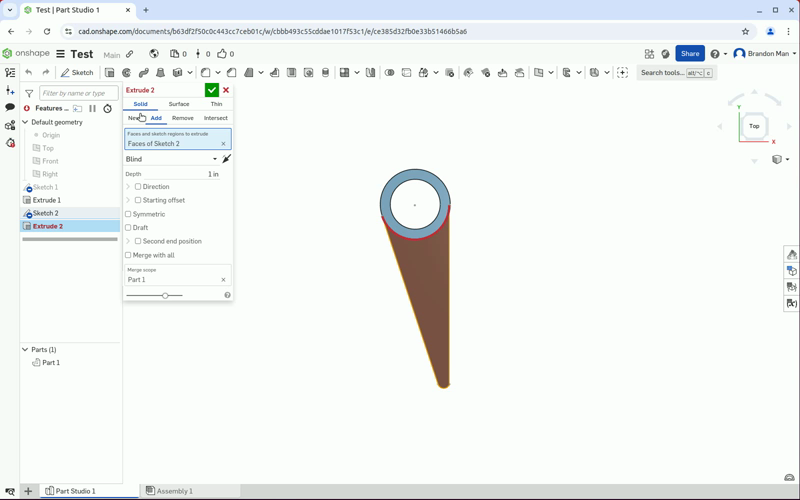
mouse_move(137, 120)
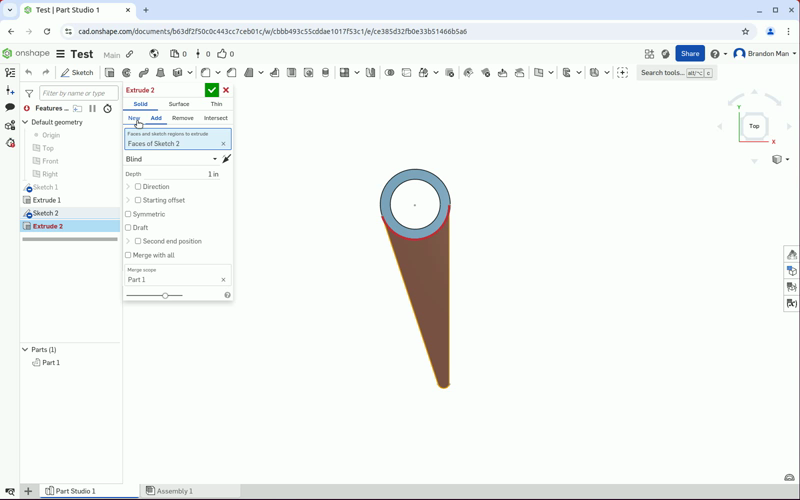
click(137, 120)
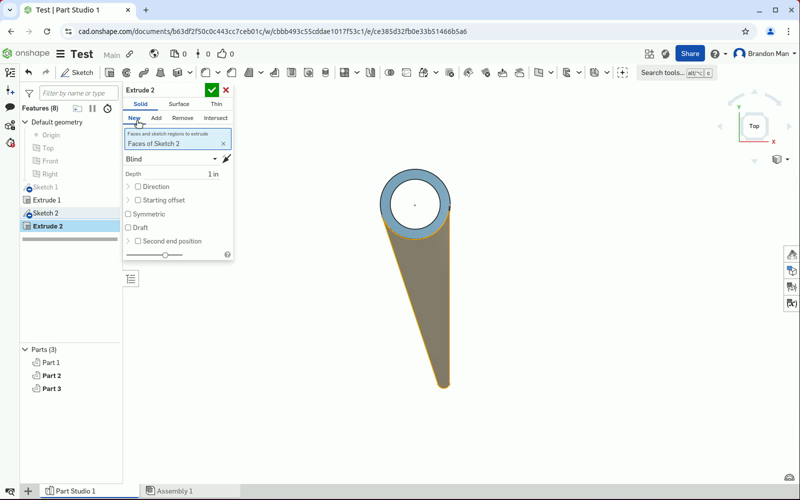
key(tab, 4)
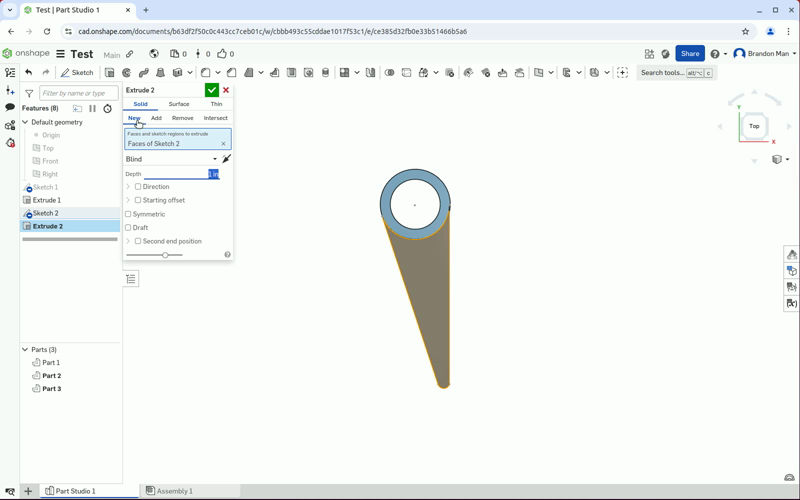
text(0.963)
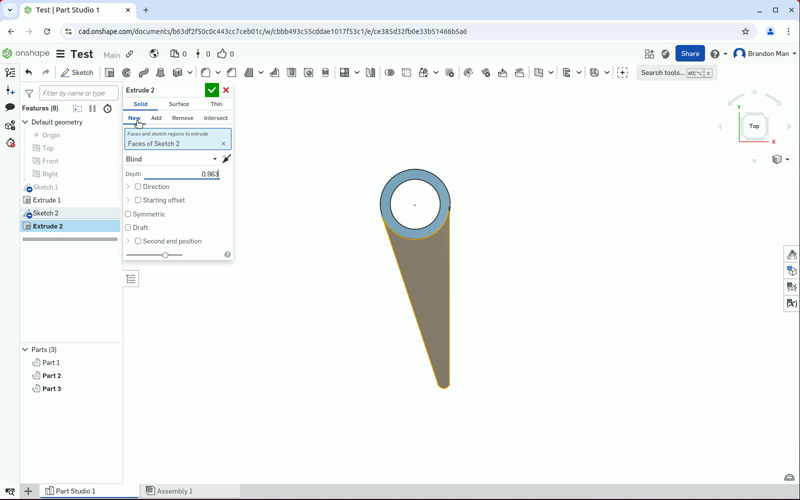
key(enter)
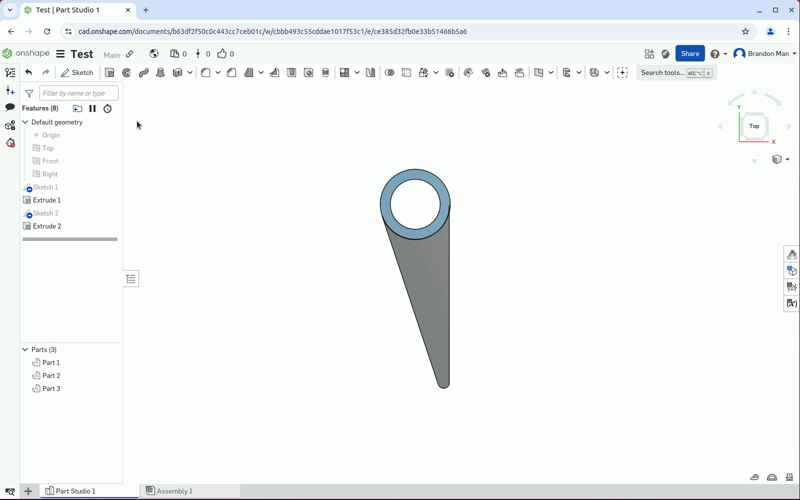
key(shift+h)
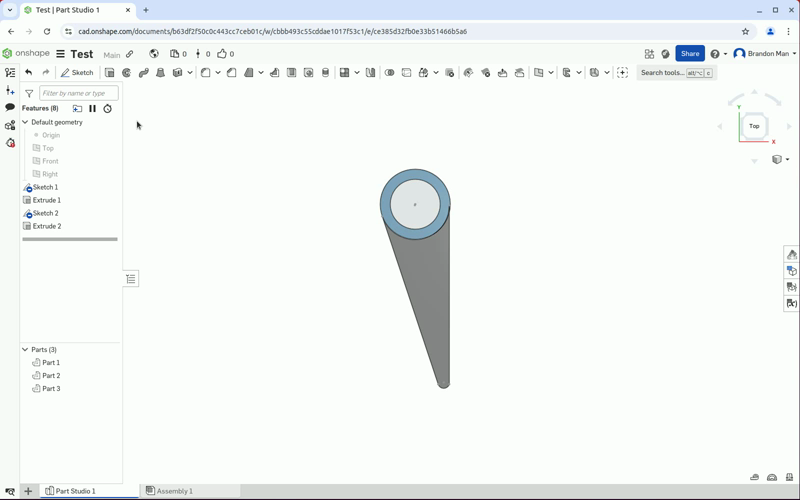
key(shift+h)
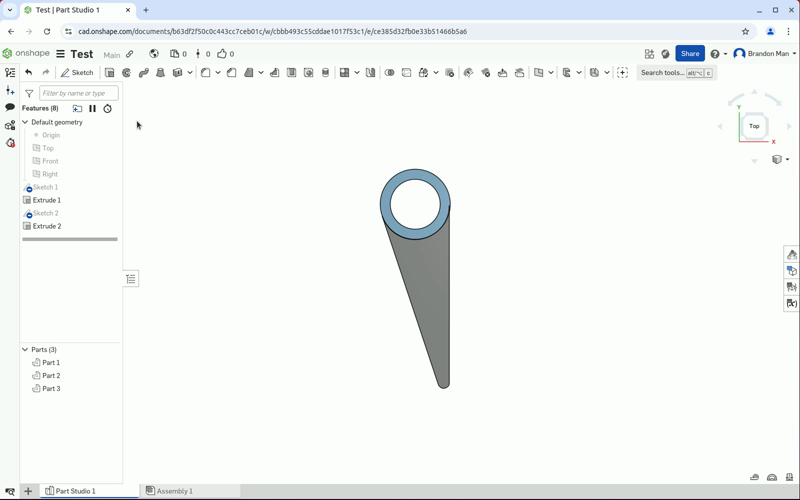
mouse_move(73, 189)
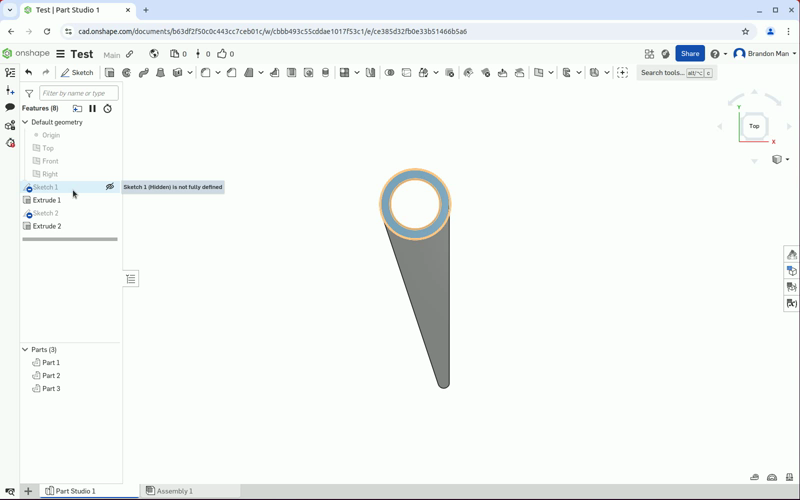
click(73, 189)
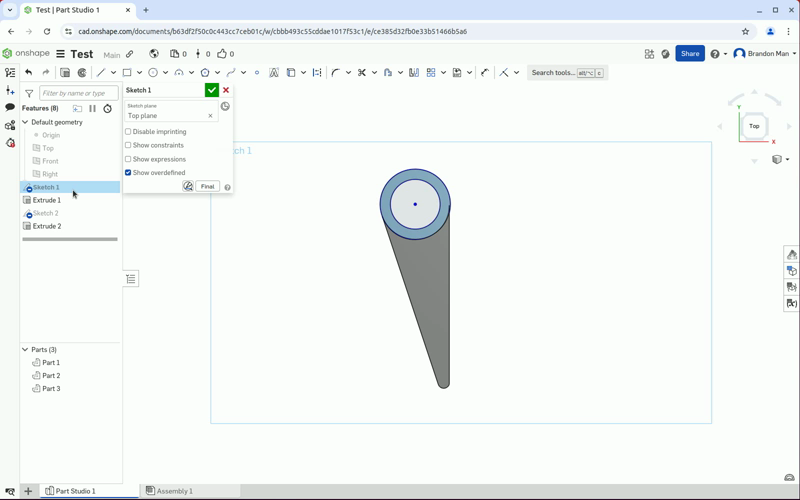
mouse_move(229, 92)
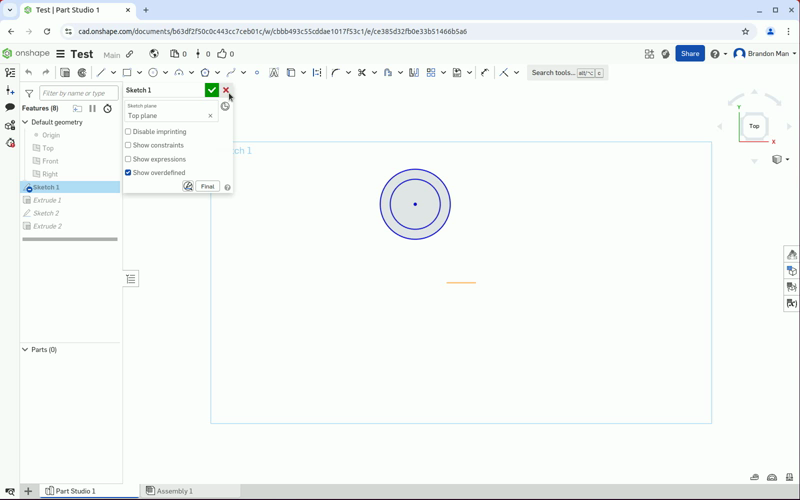
click(229, 92)
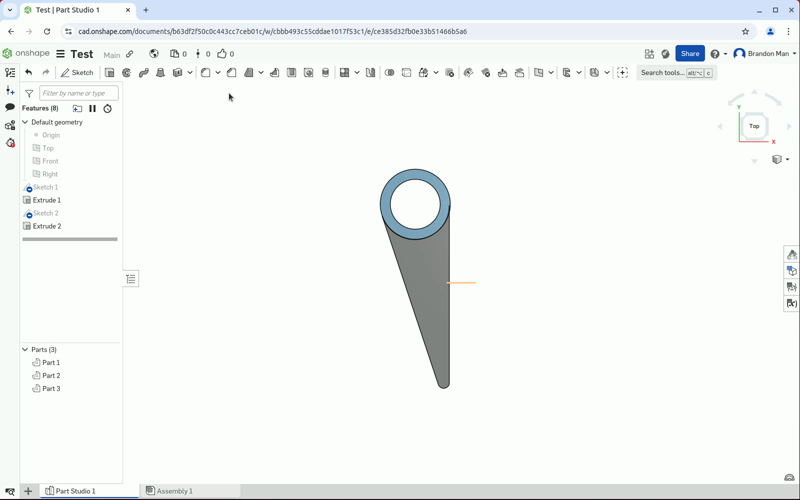
mouse_move(541, 75)
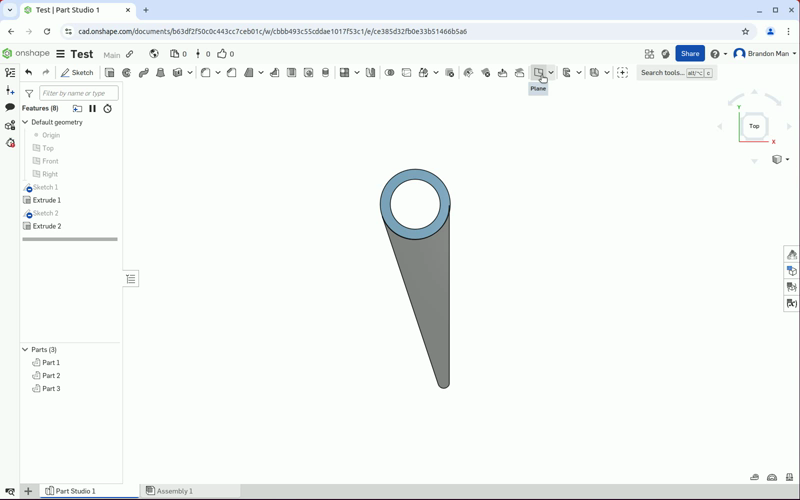
click(541, 75)
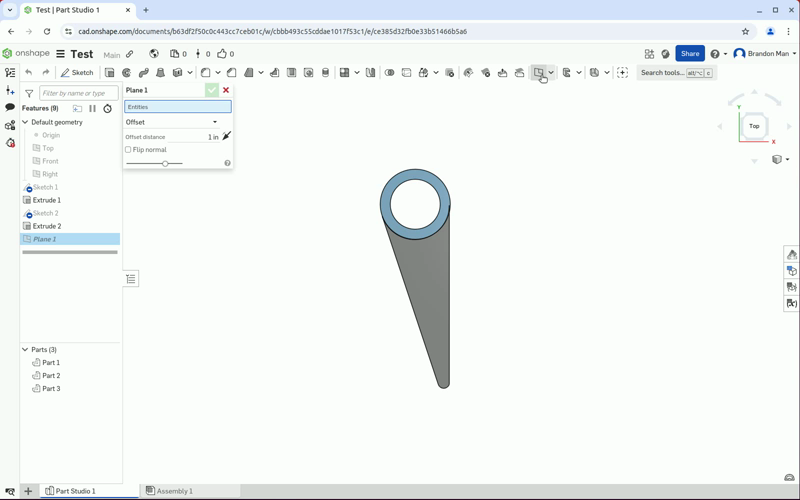
mouse_move(73, 150)
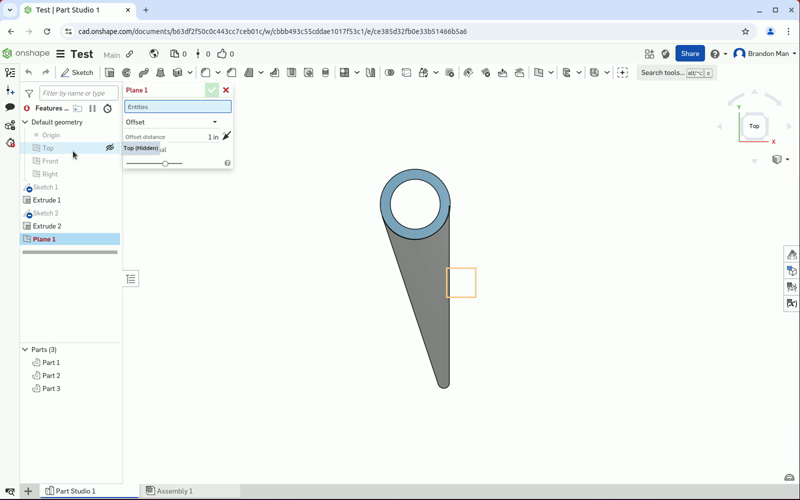
click(73, 150)
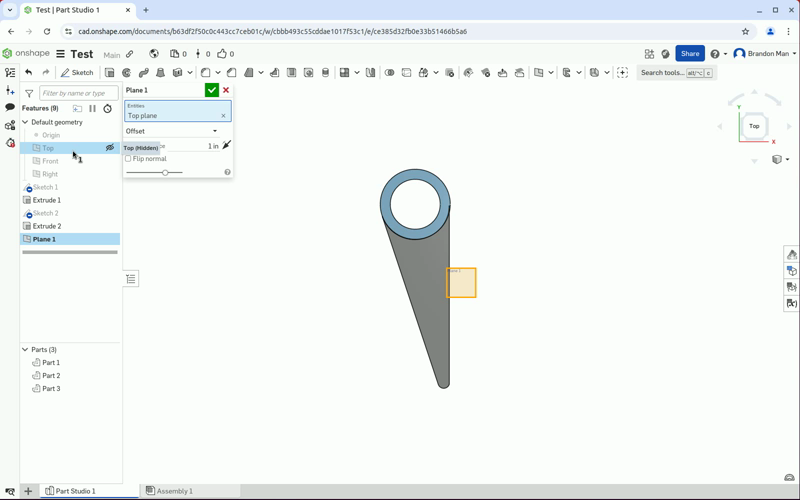
key(tab, 2)
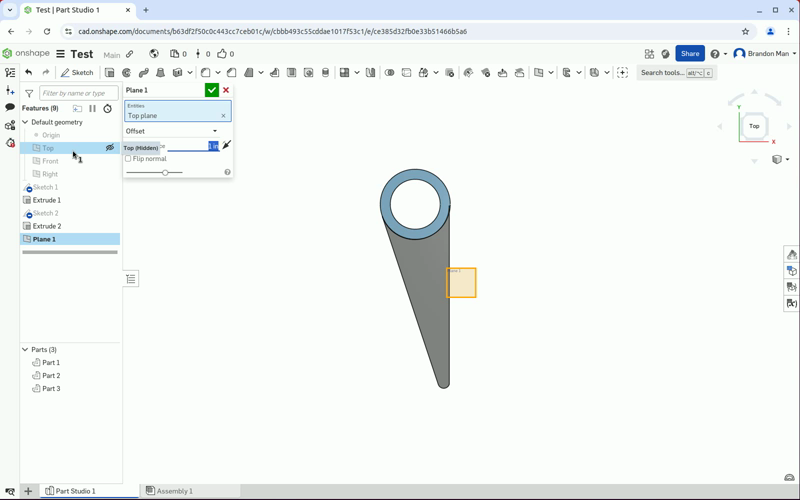
text(0.955)
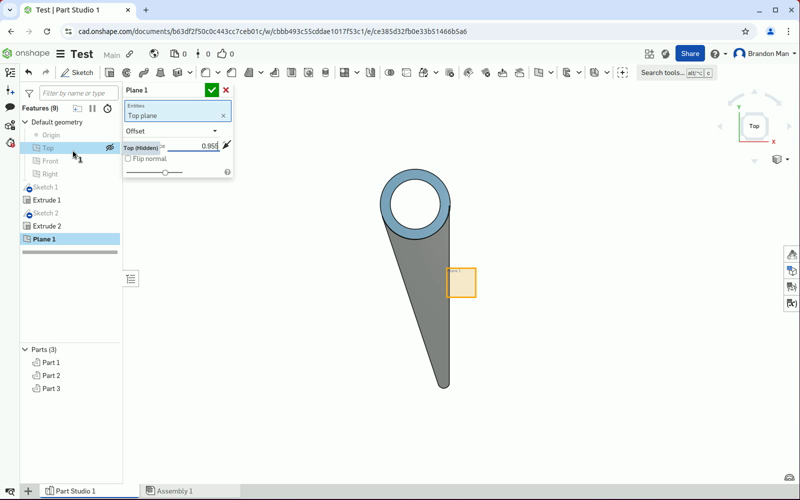
key(enter, 2)
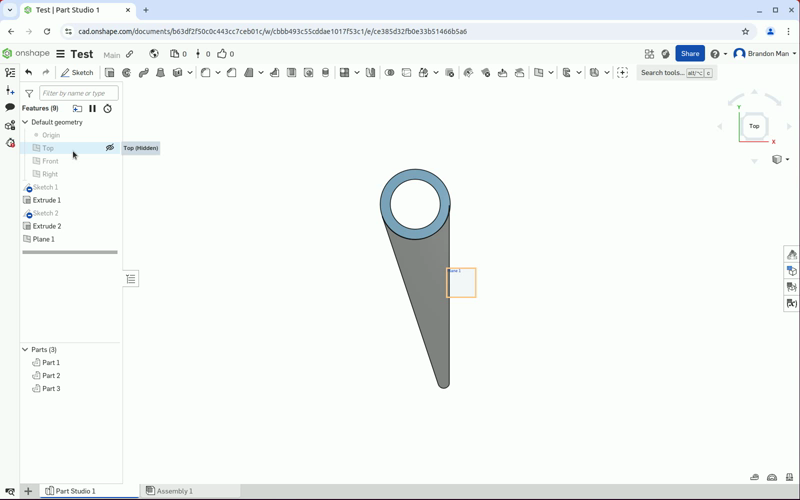
key(shift+s)
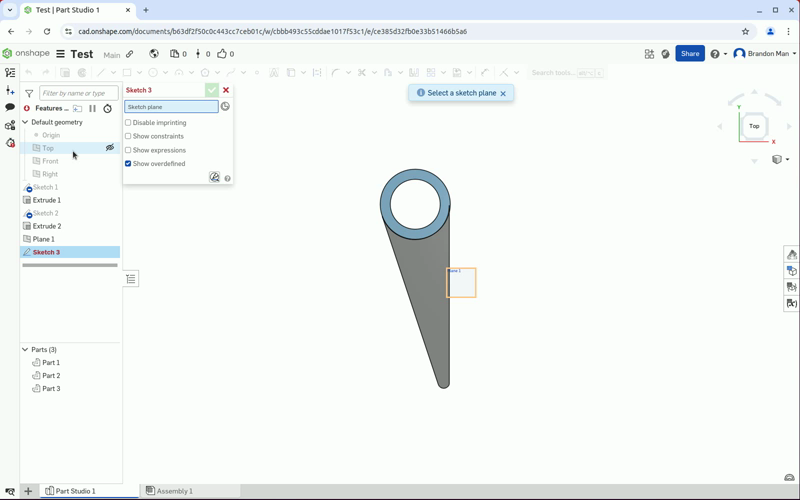
mouse_move(73, 241)
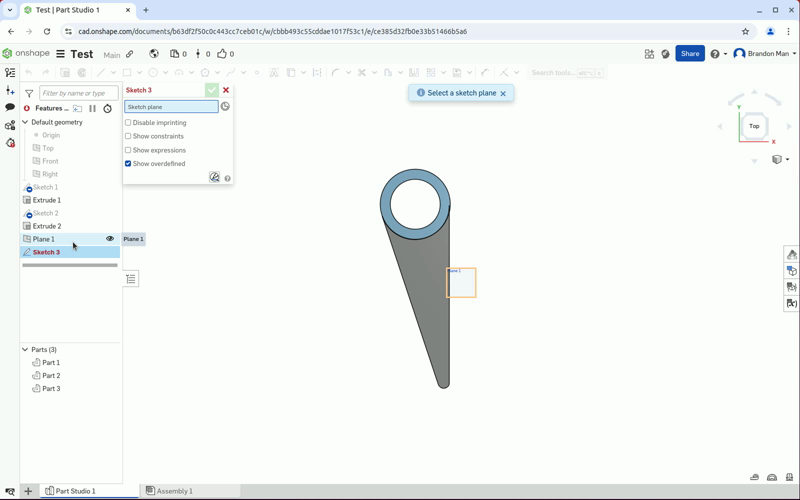
click(73, 241)
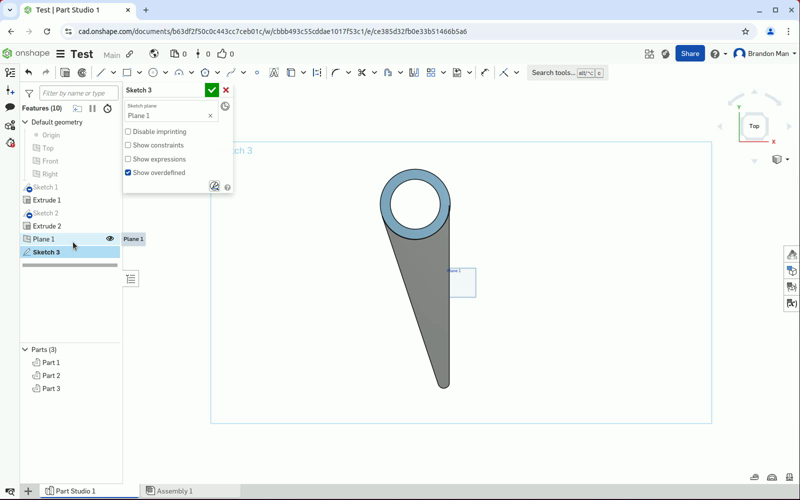
mouse_move(73, 352)
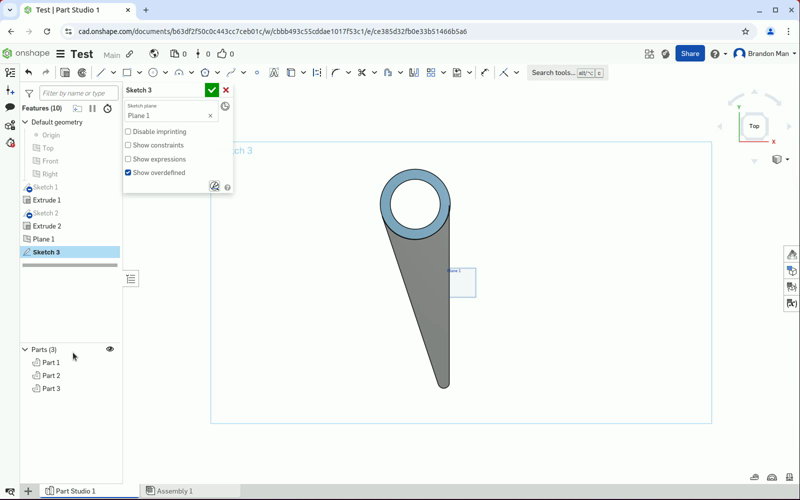
key(y)
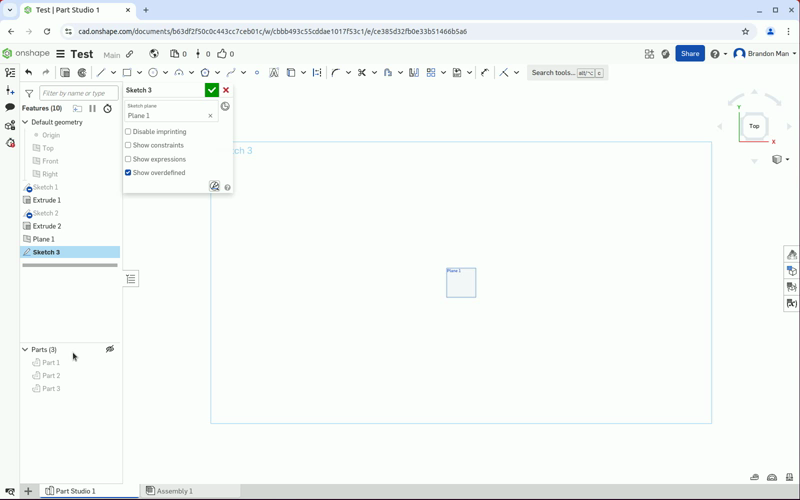
key(c)
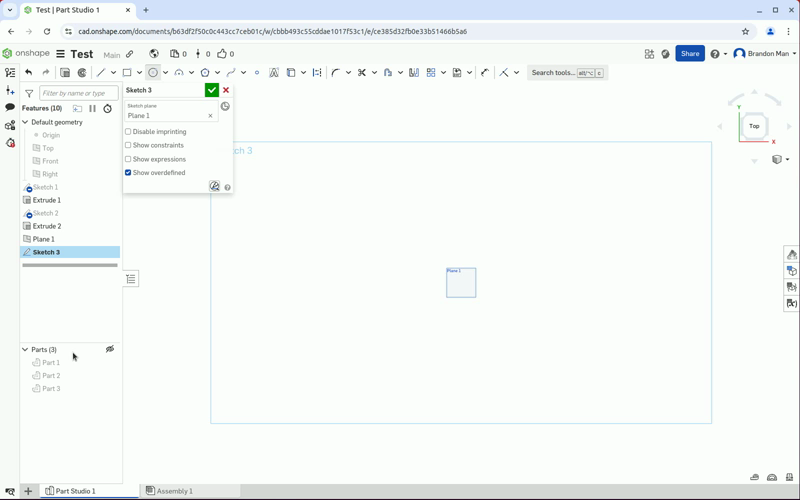
key_down(shift)
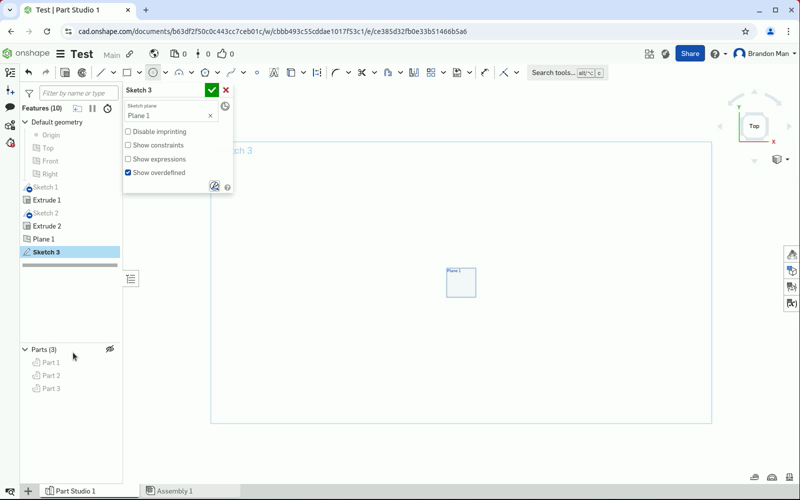
mouse_move(427, 279)
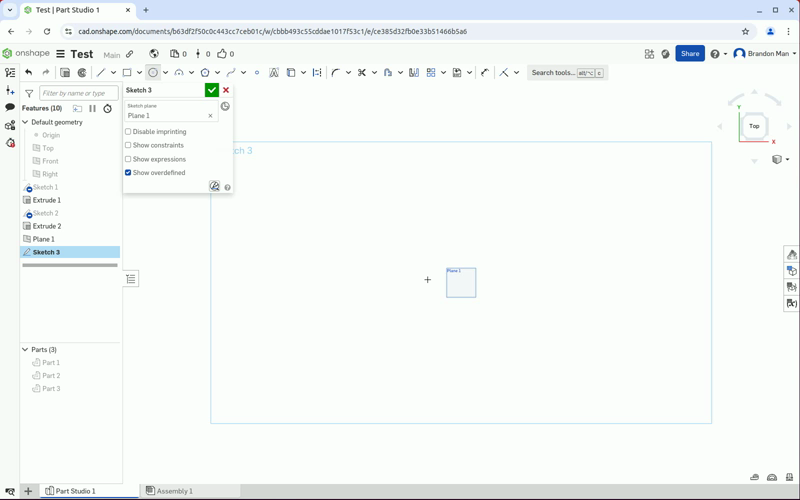
click(427, 279)
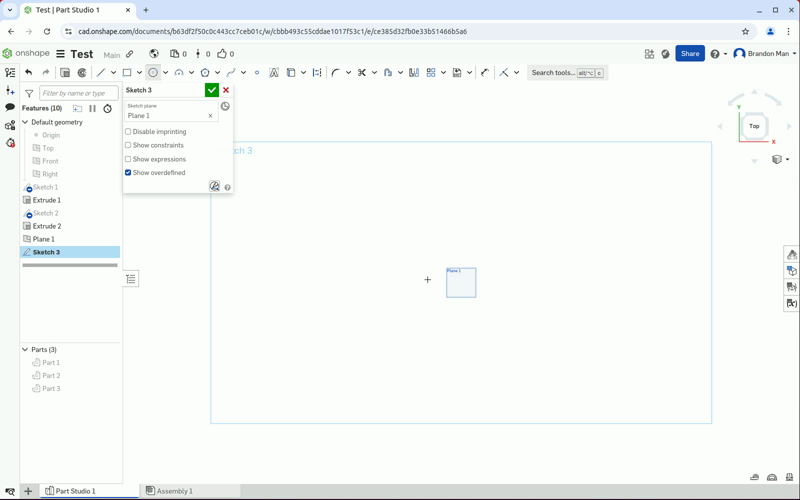
key_up(shift)
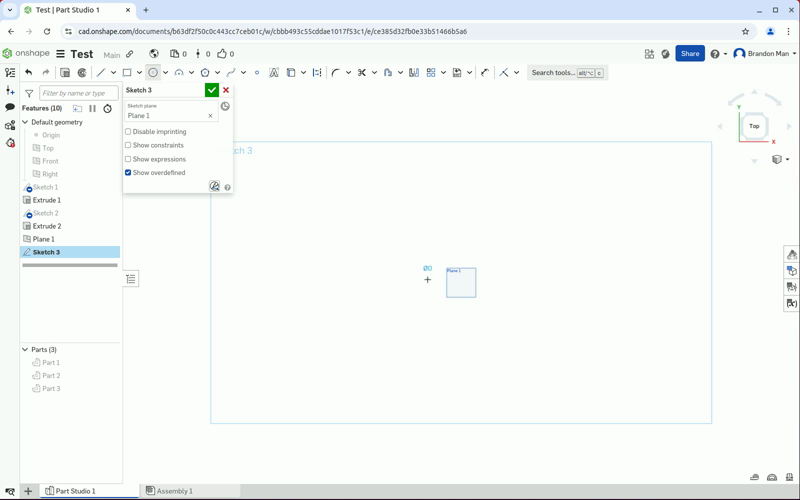
mouse_move(437, 279)
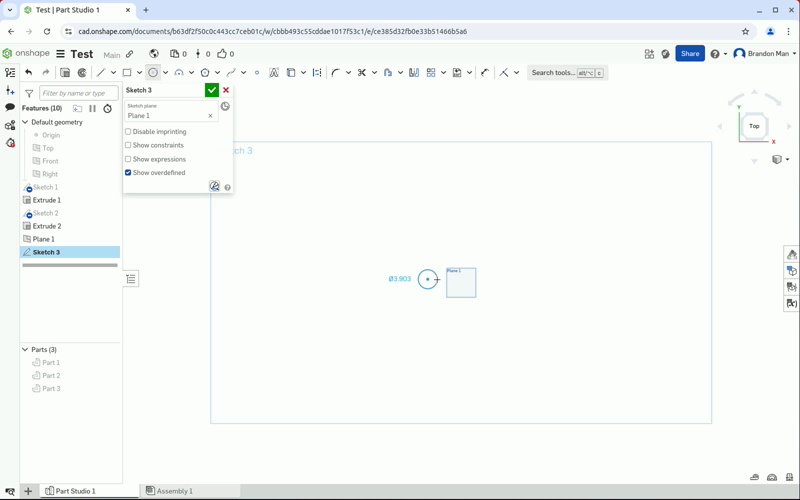
click(437, 279)
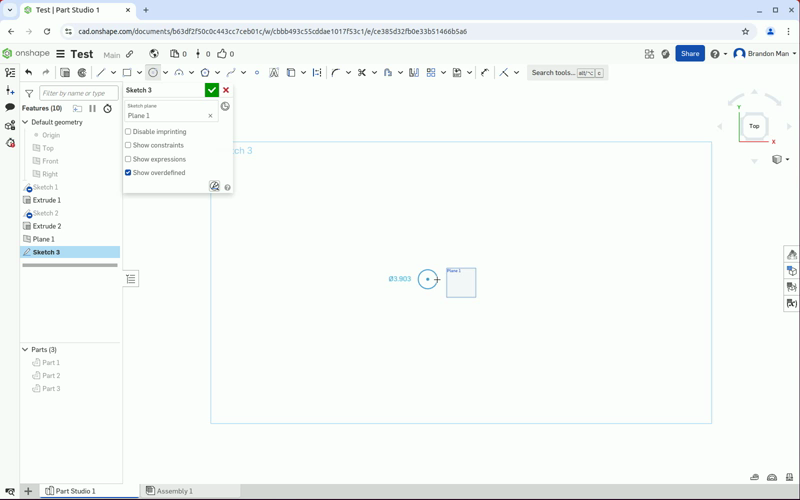
key(esc)
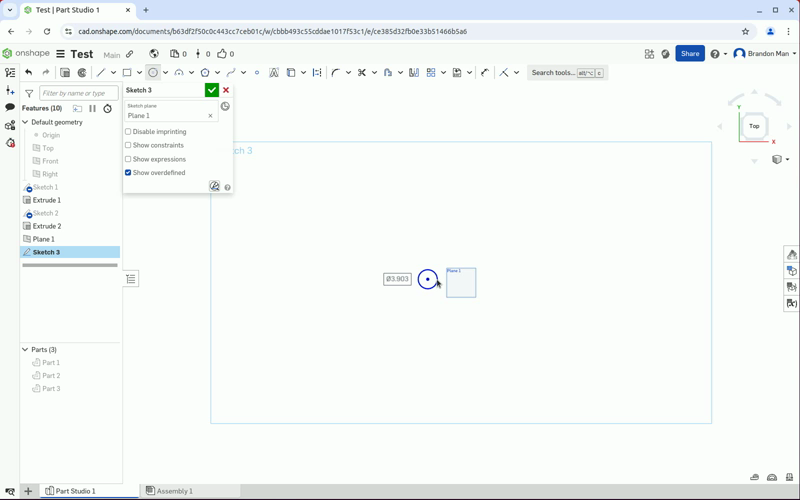
mouse_move(435, 280)
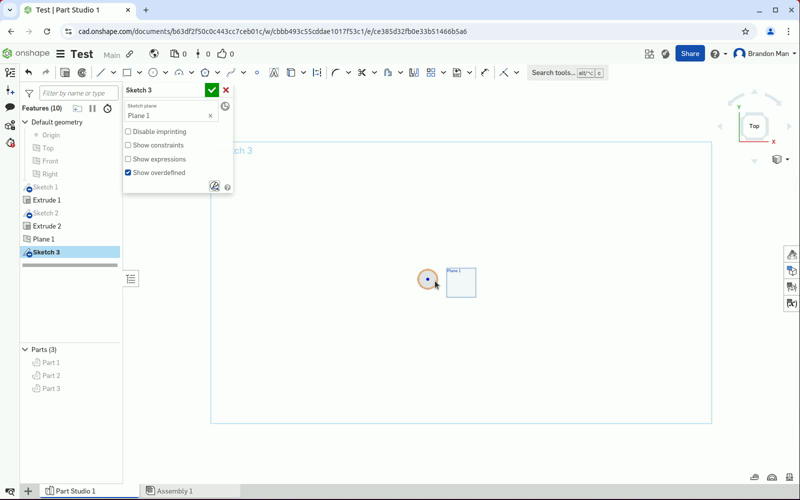
scroll(6)
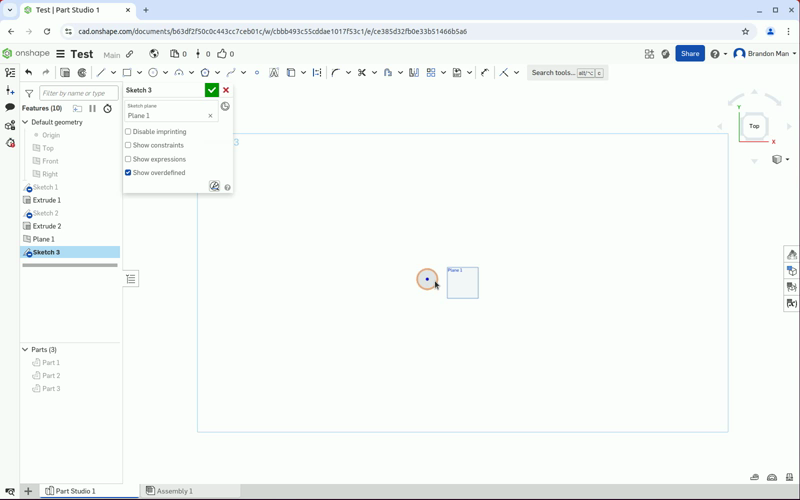
scroll(6)
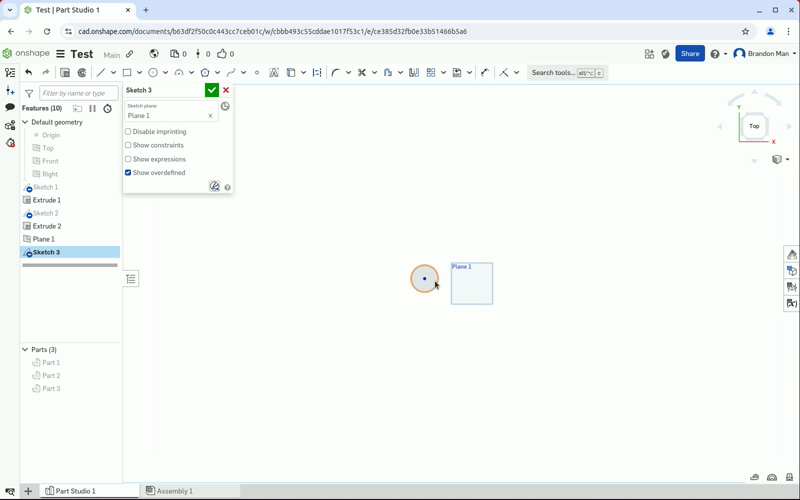
scroll(6)
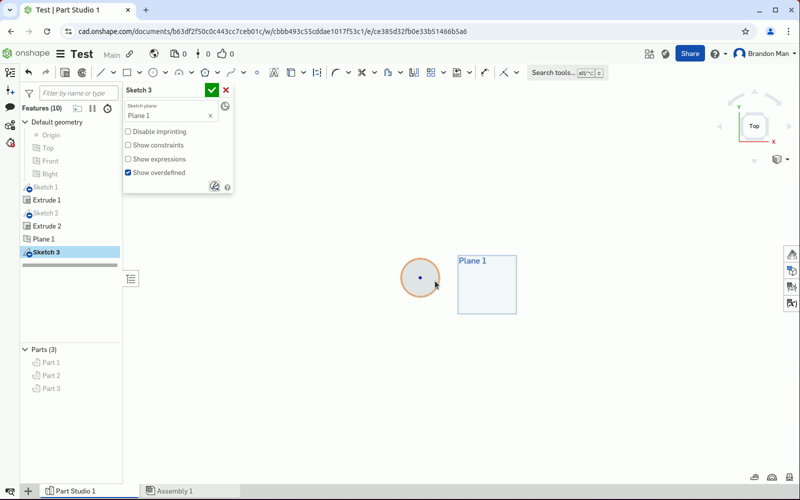
scroll(6)
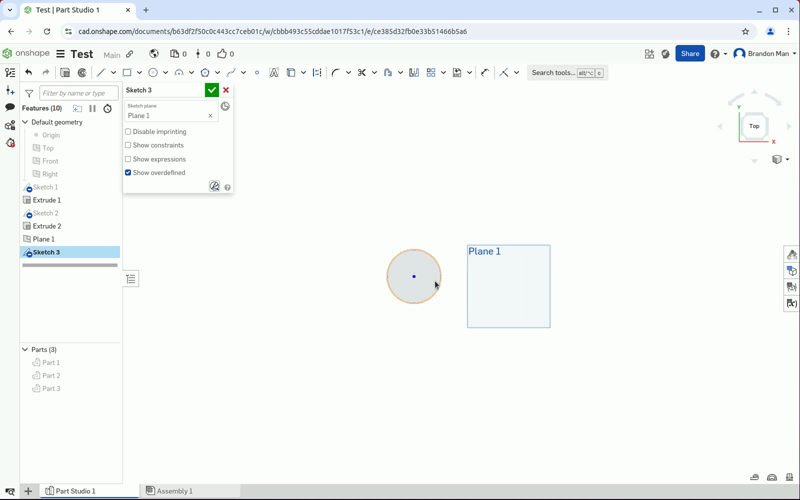
scroll(6)
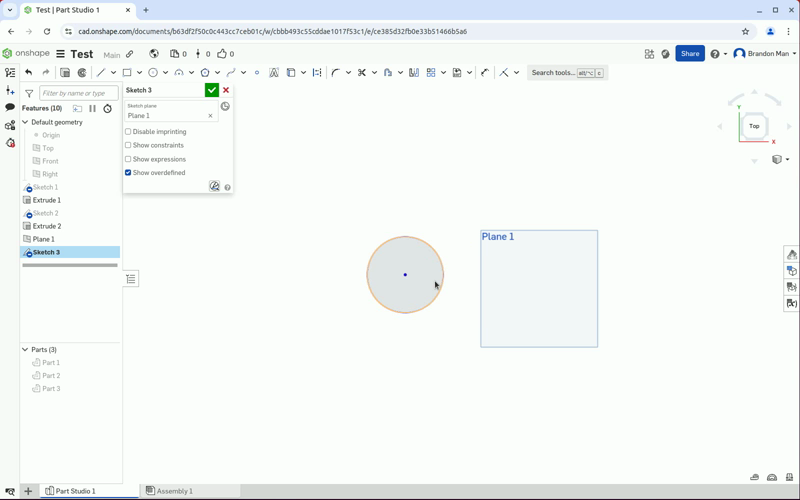
scroll(6)
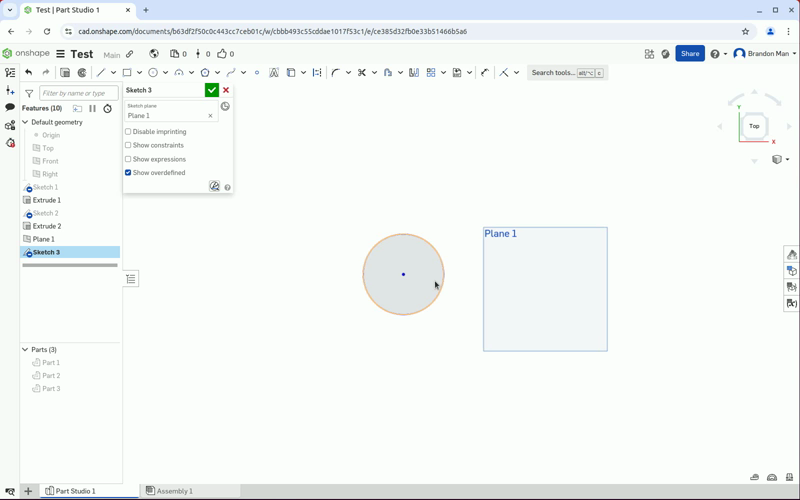
scroll(6)
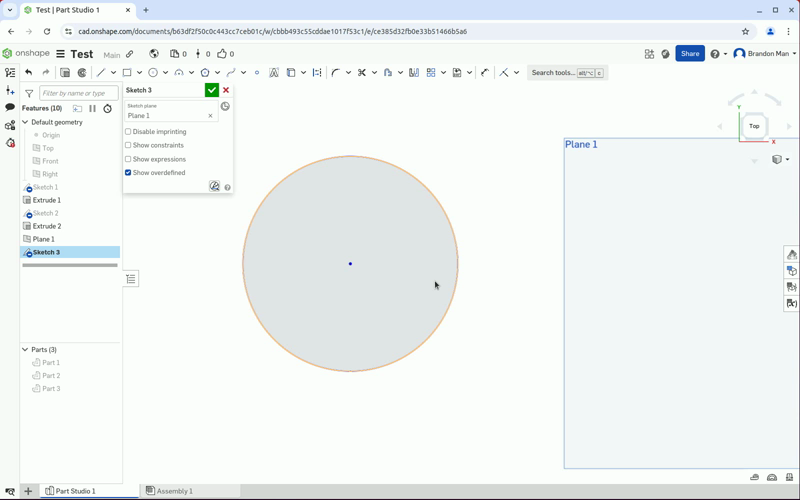
click(435, 280)
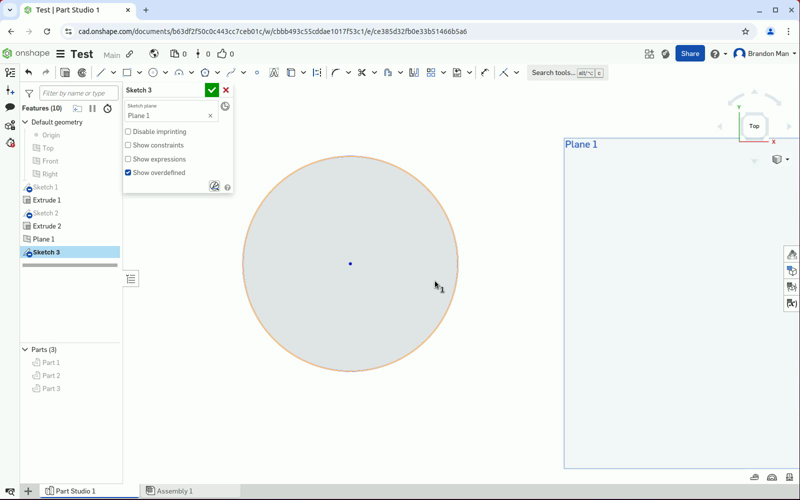
scroll(-6)
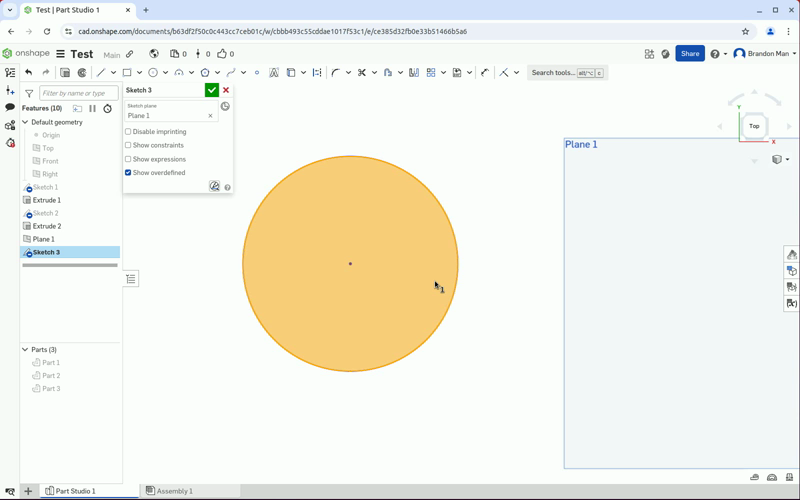
scroll(-6)
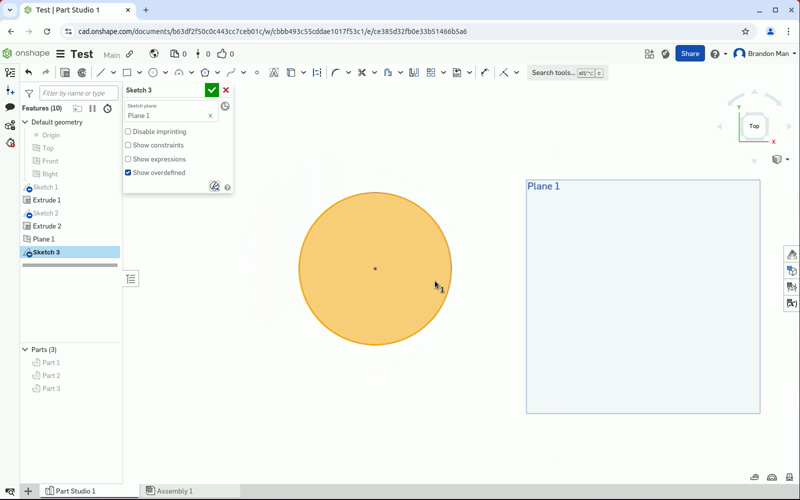
scroll(-6)
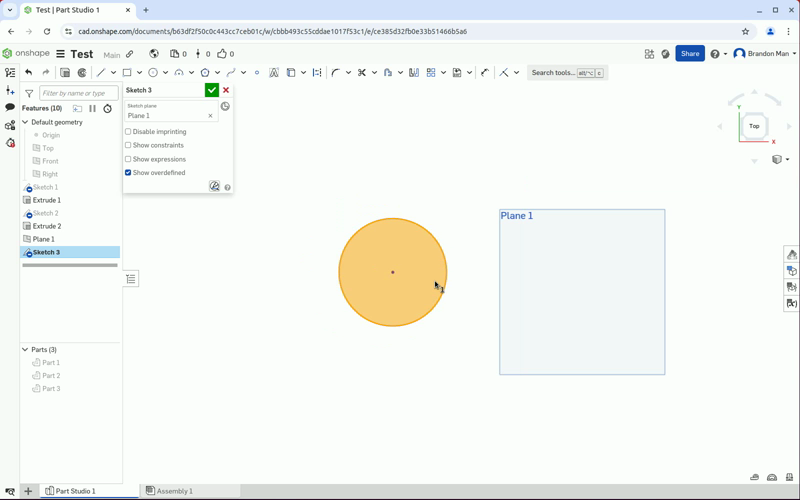
scroll(-6)
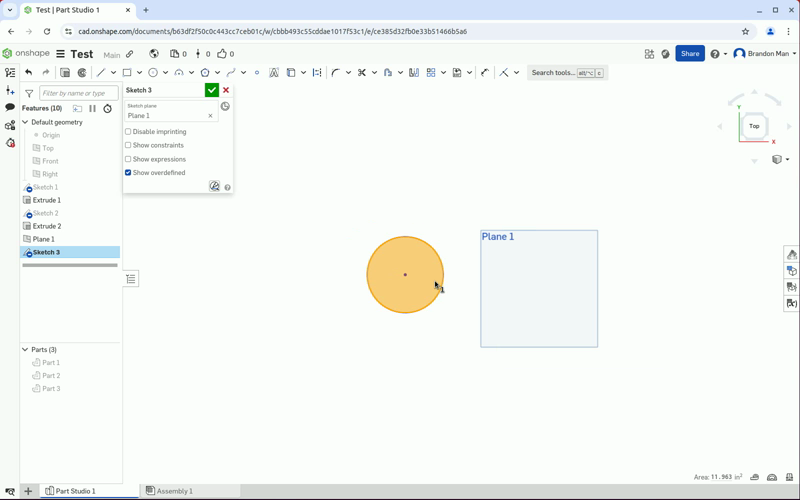
scroll(-6)
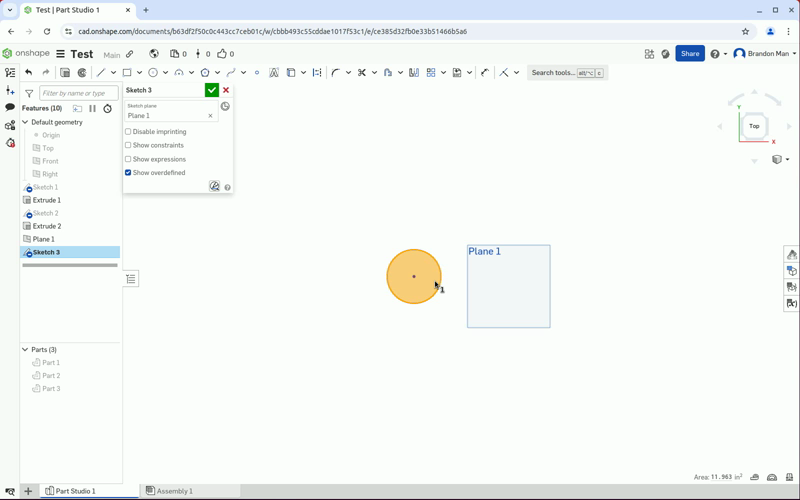
scroll(-6)
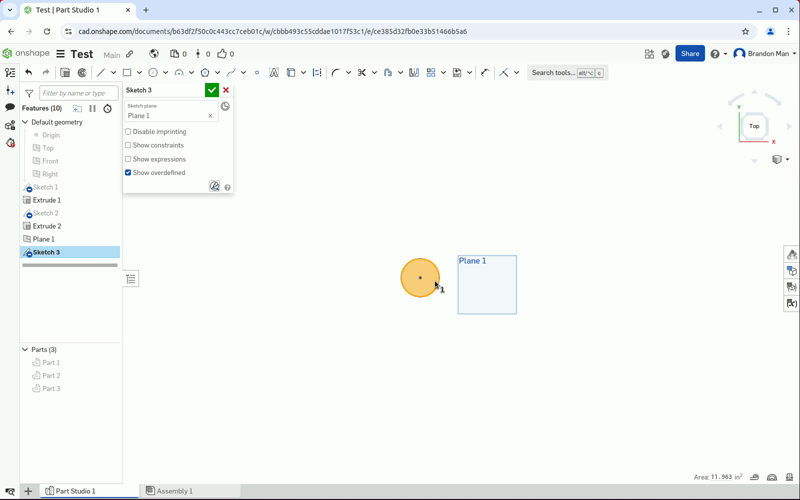
scroll(-6)
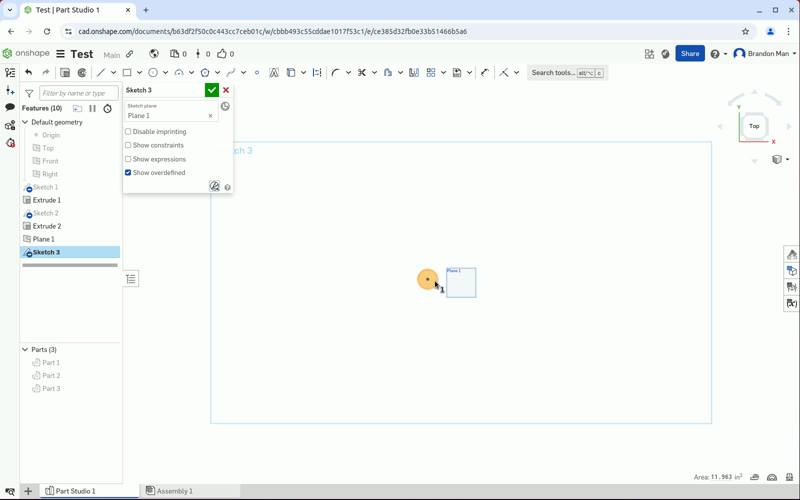
mouse_move(73, 352)
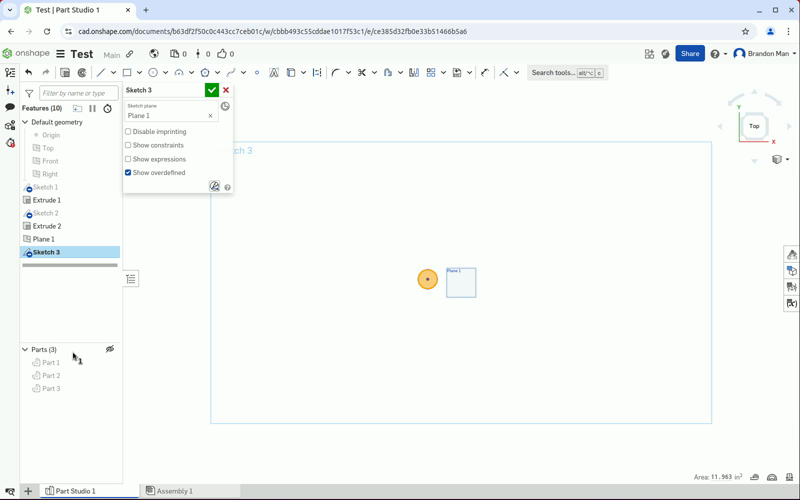
key(shift+y)
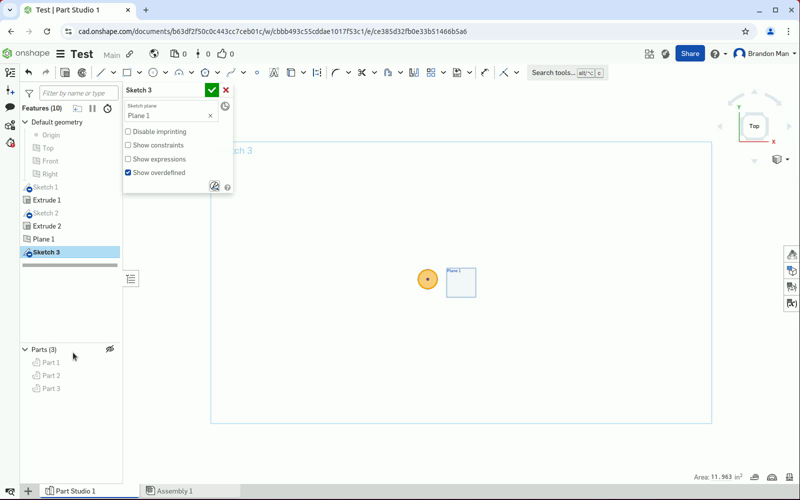
key(shift+e)
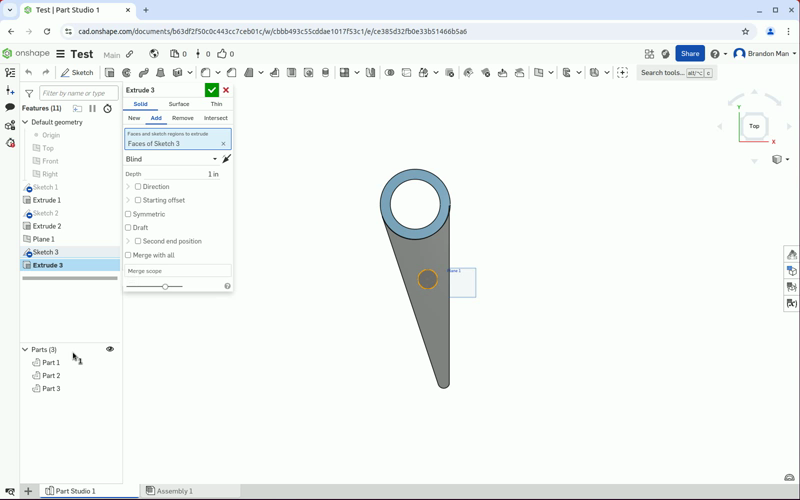
mouse_move(143, 106)
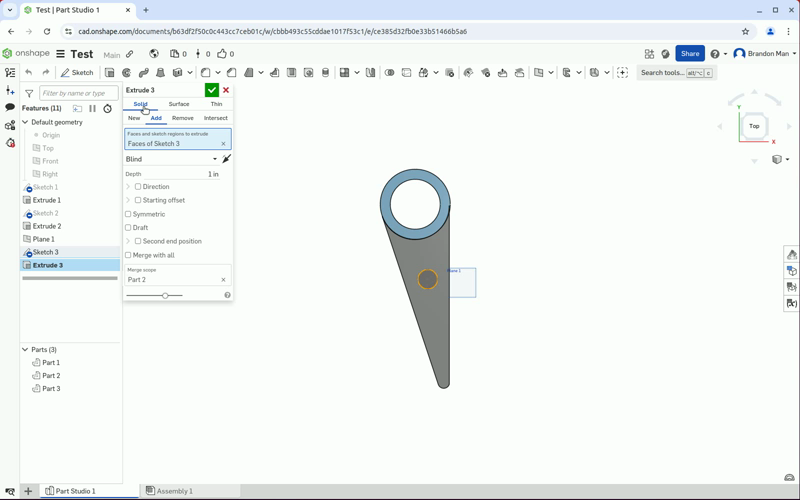
click(143, 106)
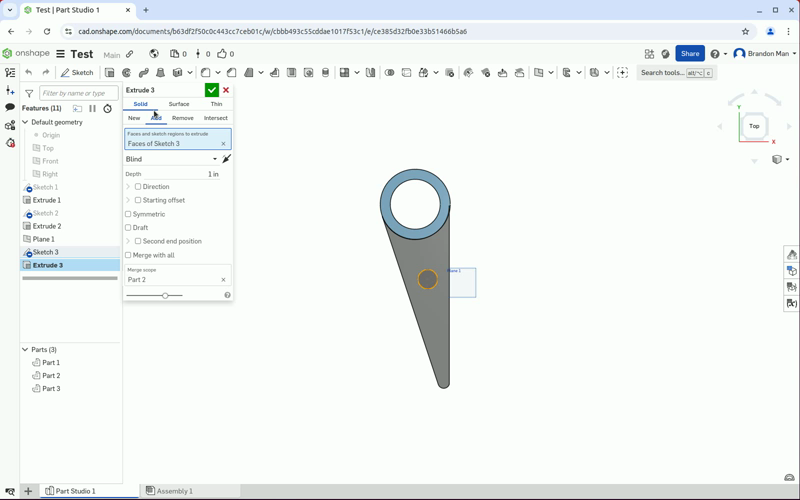
mouse_move(186, 120)
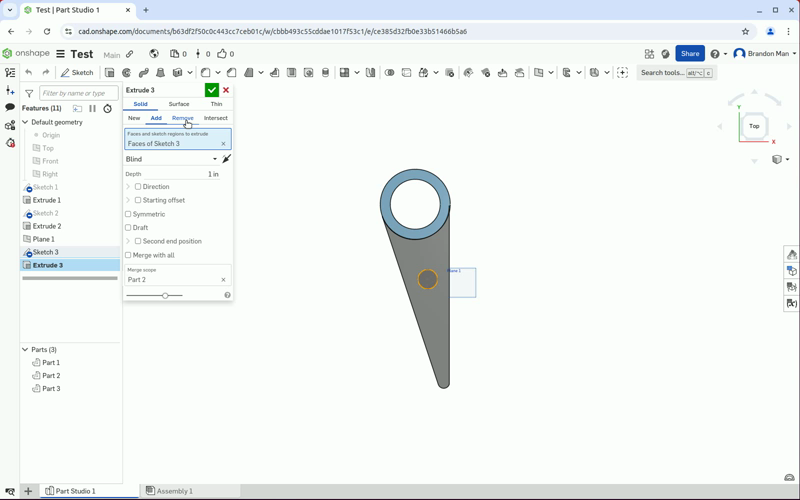
click(186, 120)
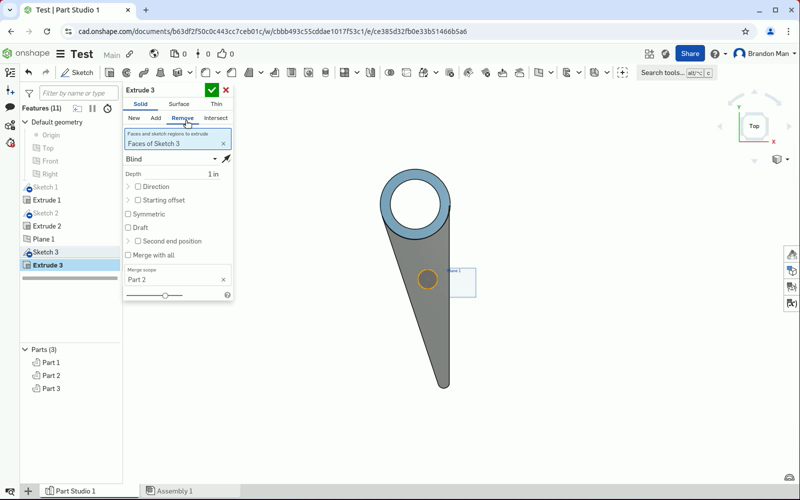
key(tab, 4)
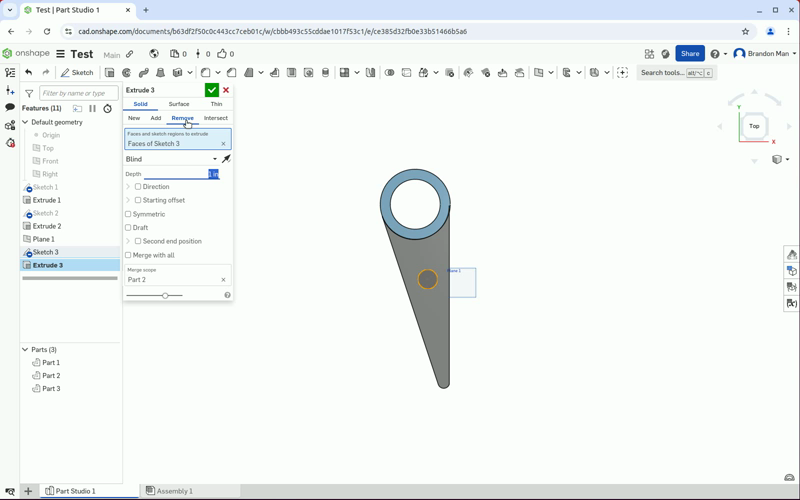
text(4.574)
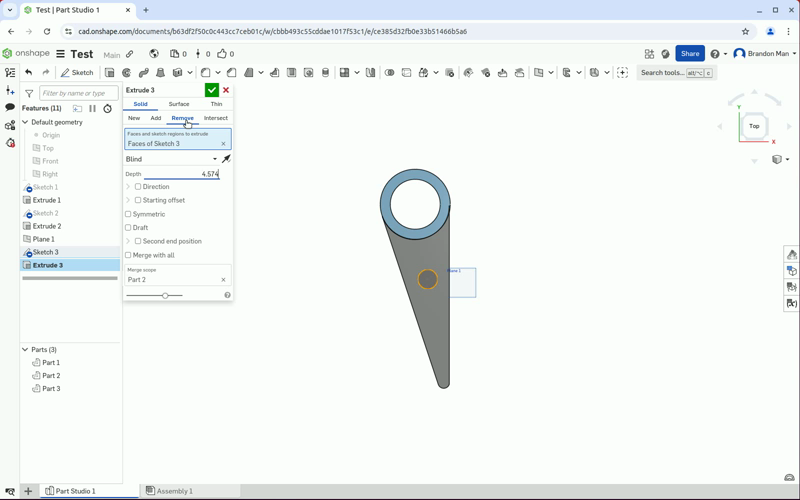
key(tab, 6)
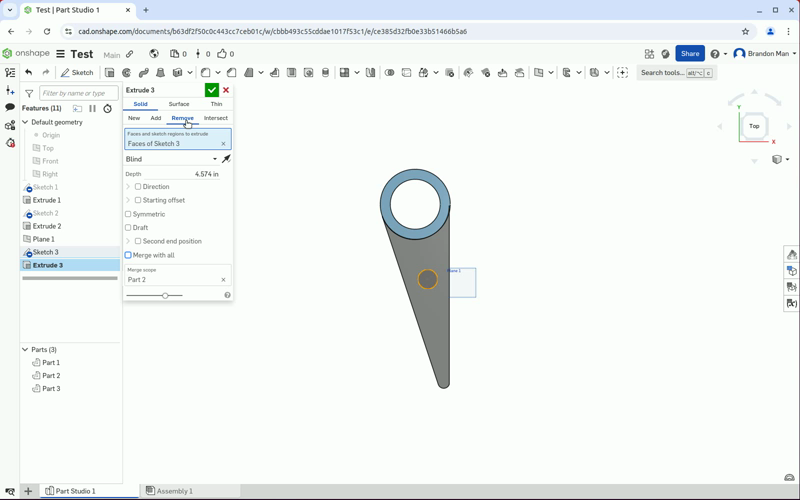
key(space)
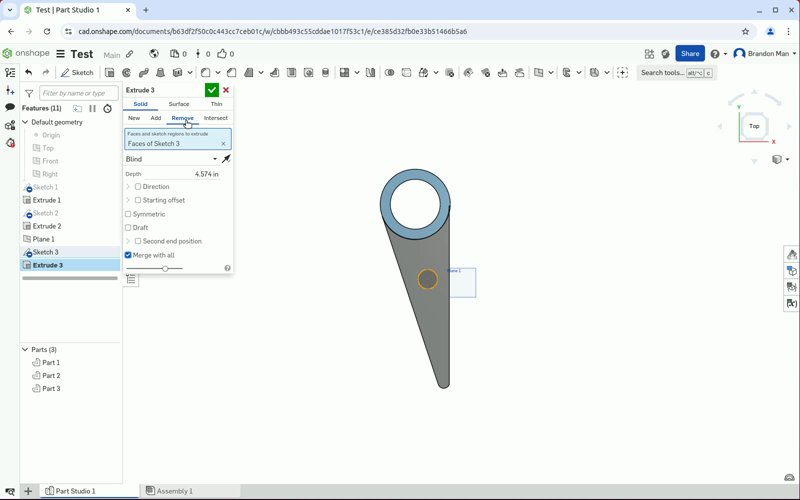
key(enter)
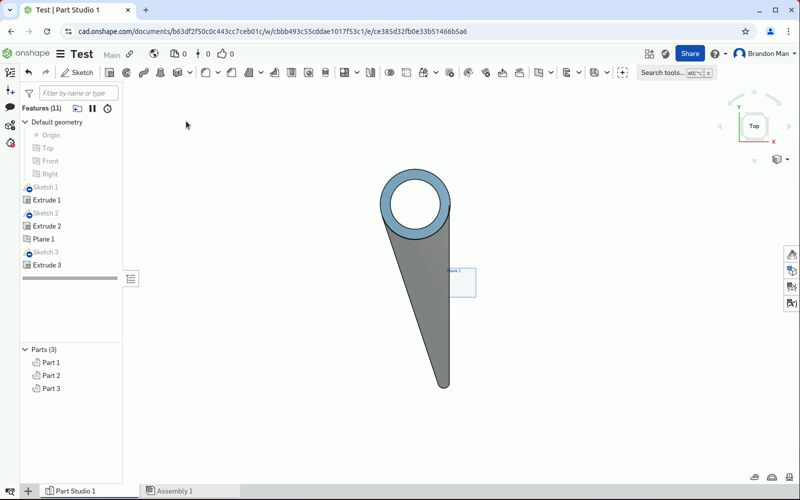
key(shift+h)
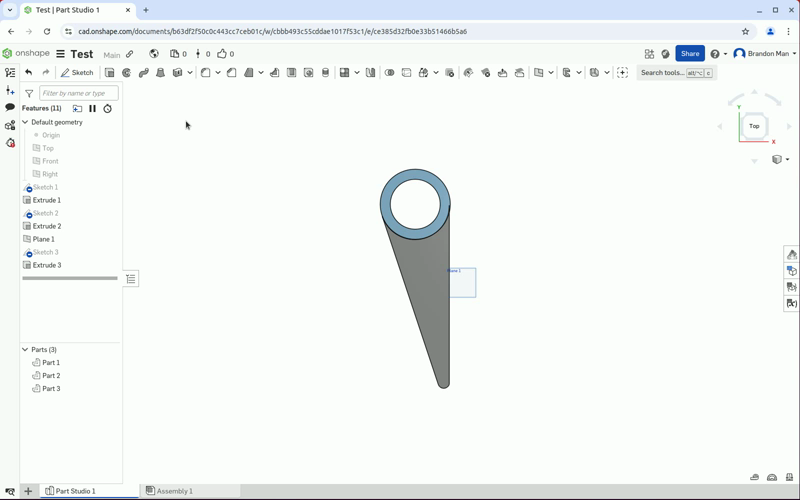
key(shift+h)
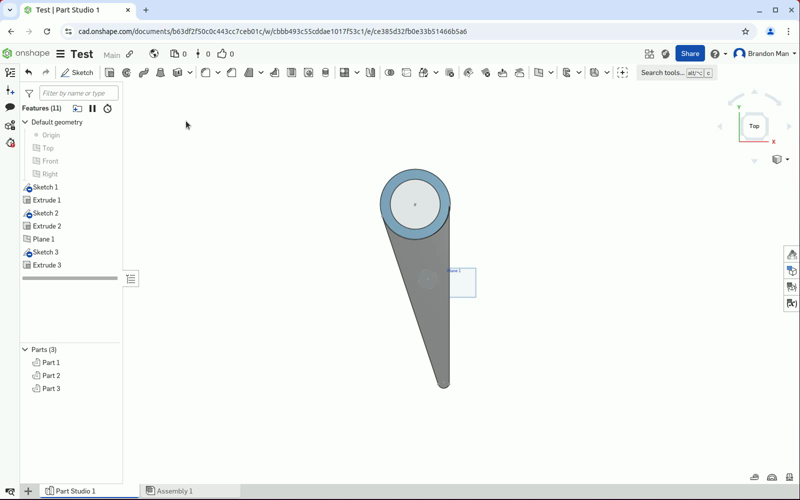
key(shift+7)
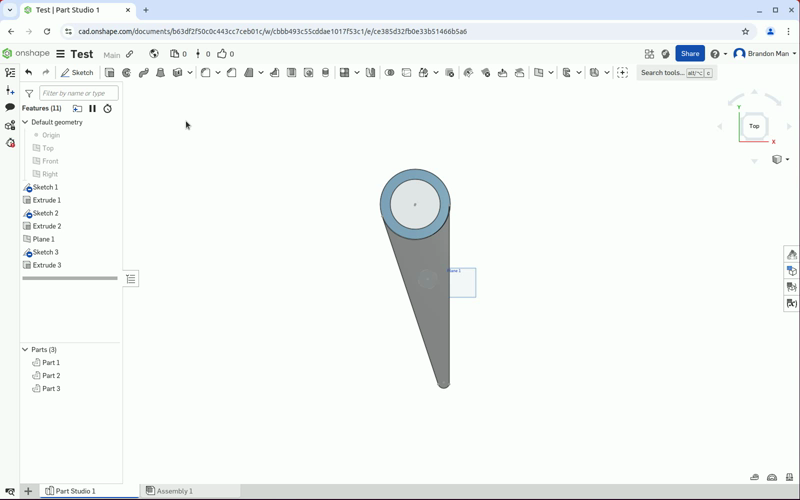
key(up, 3)
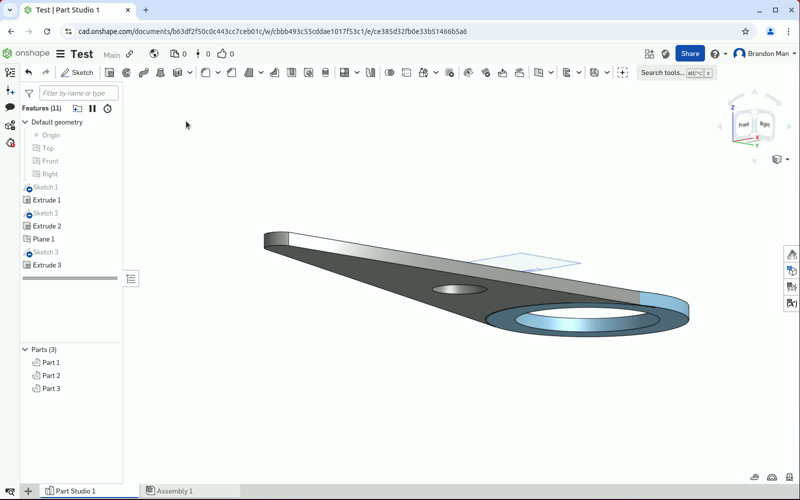
key(left, 3)
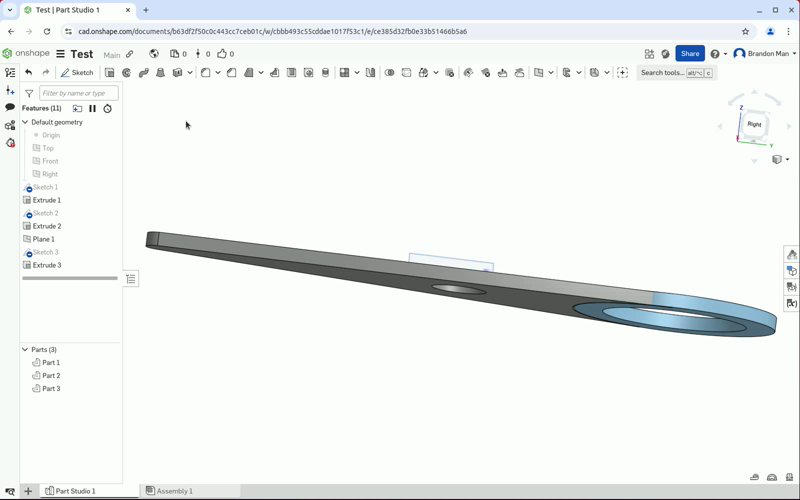
key(right, 3)
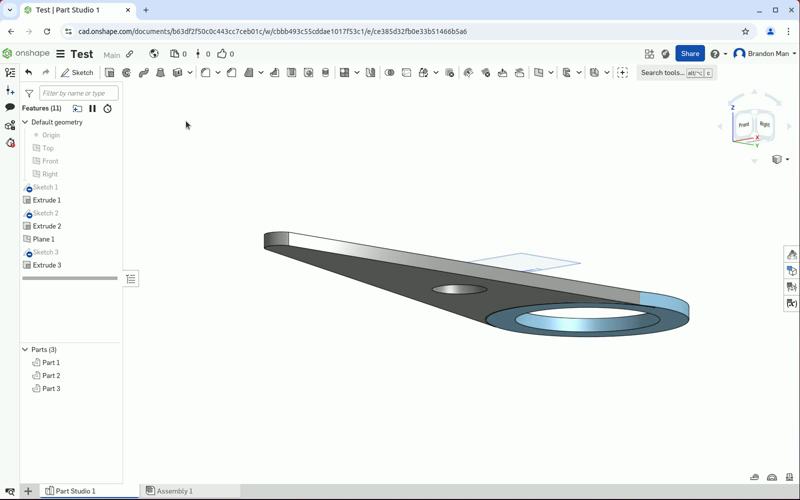
key(down, 3)
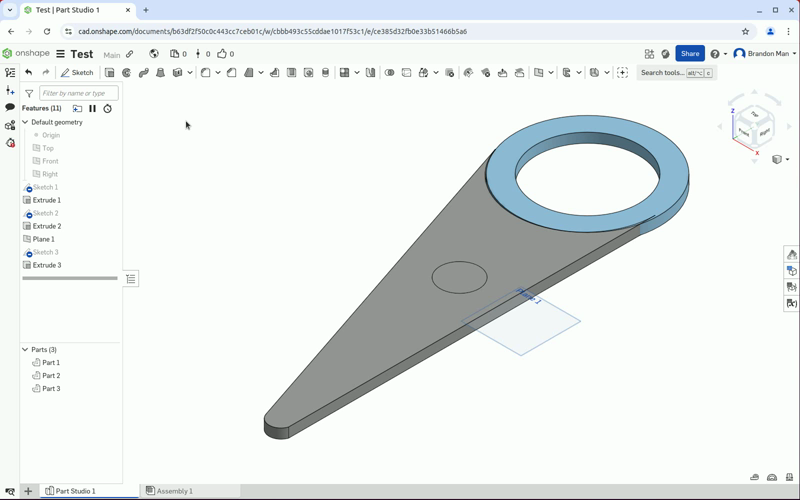
mouse_move(73, 189)
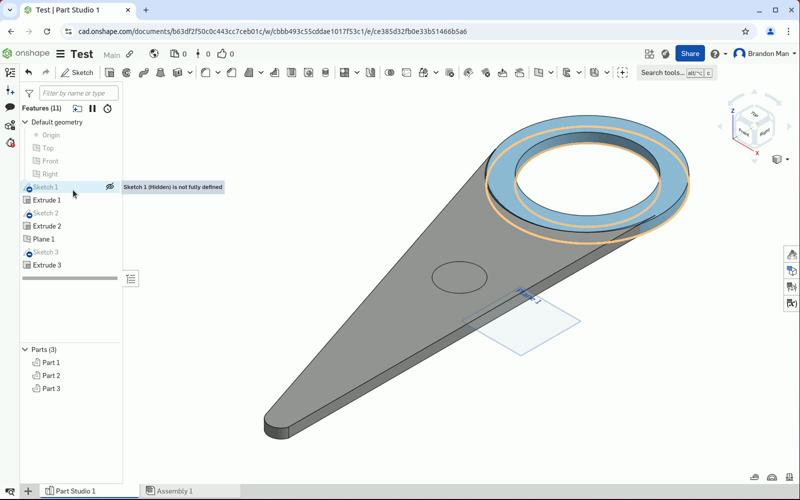
click(73, 189)